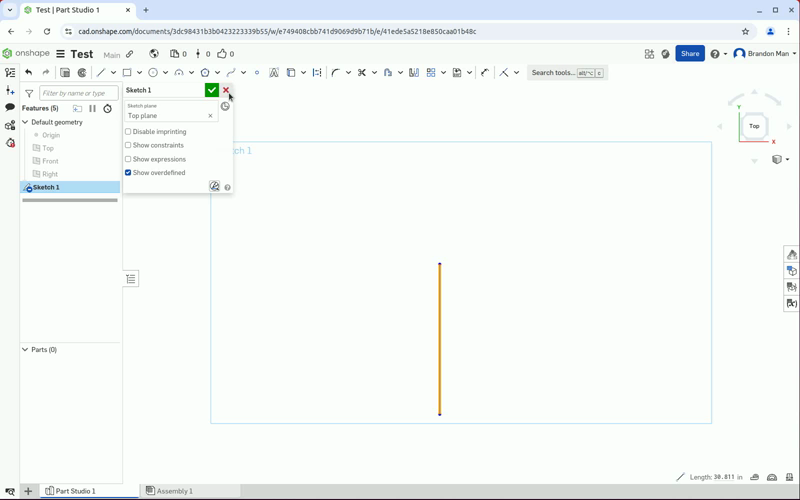
key(shift+h)
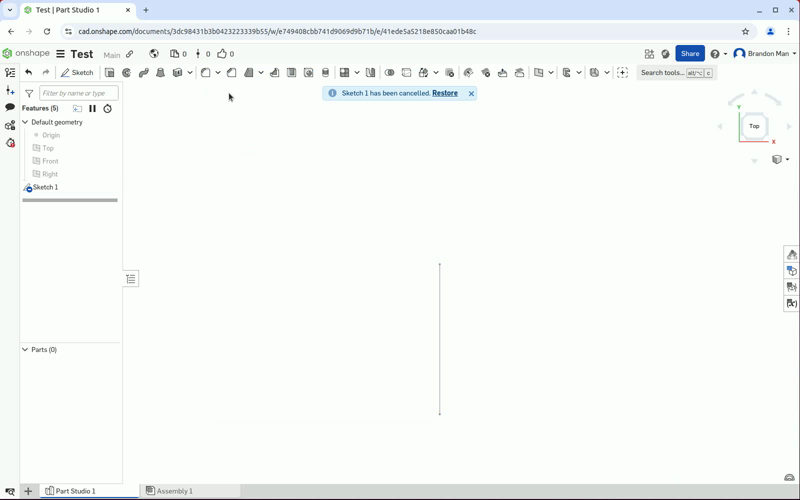
key(shift+s)
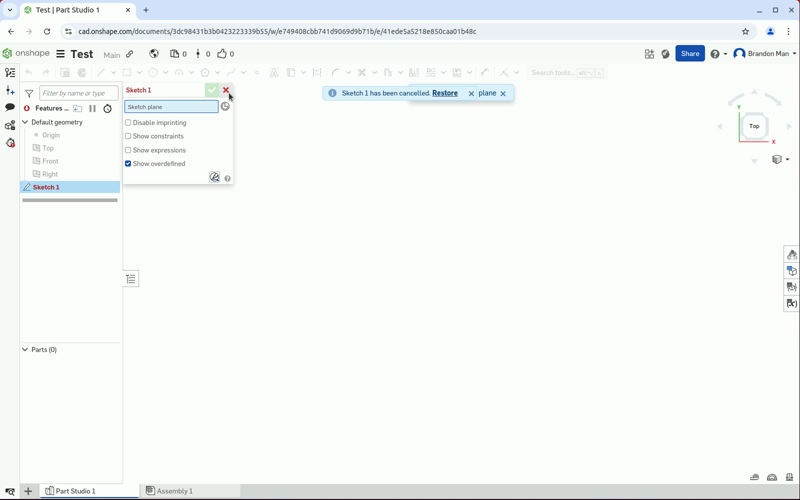
mouse_move(73, 150)
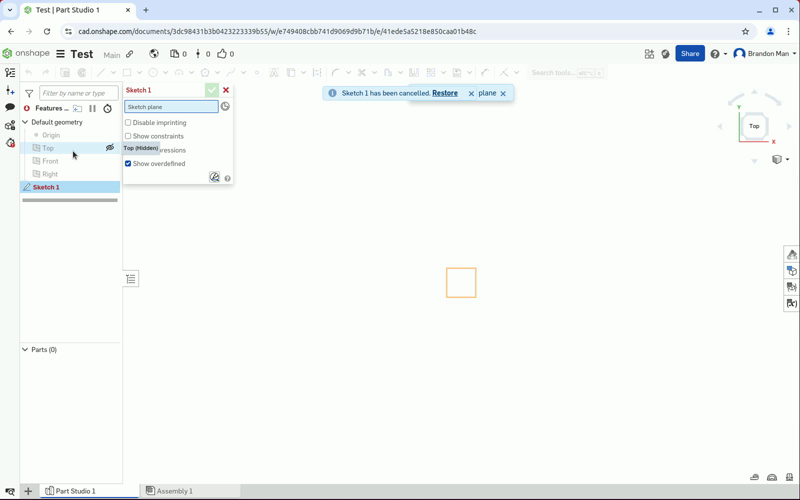
click(73, 150)
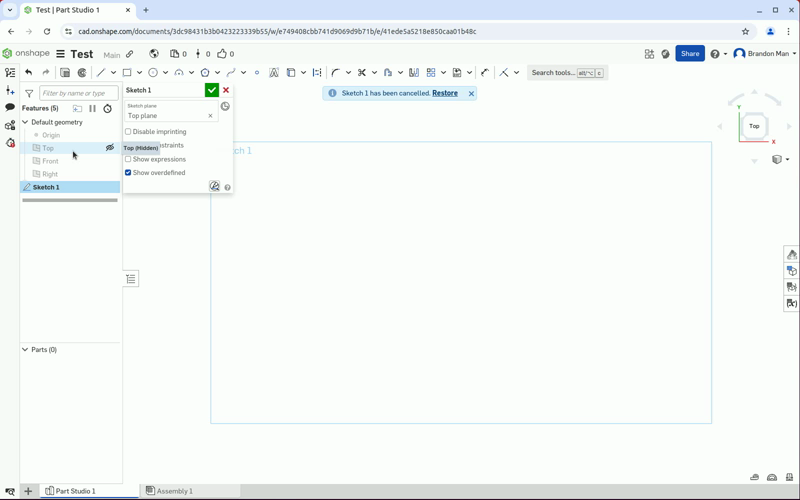
mouse_move(73, 352)
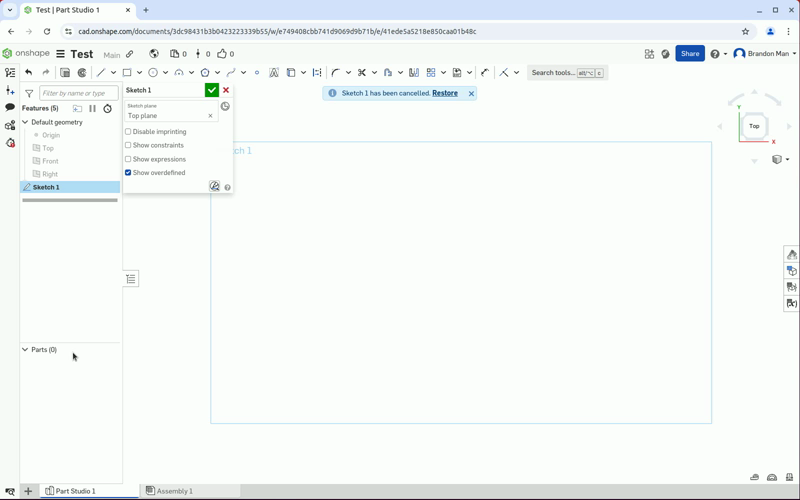
key(y)
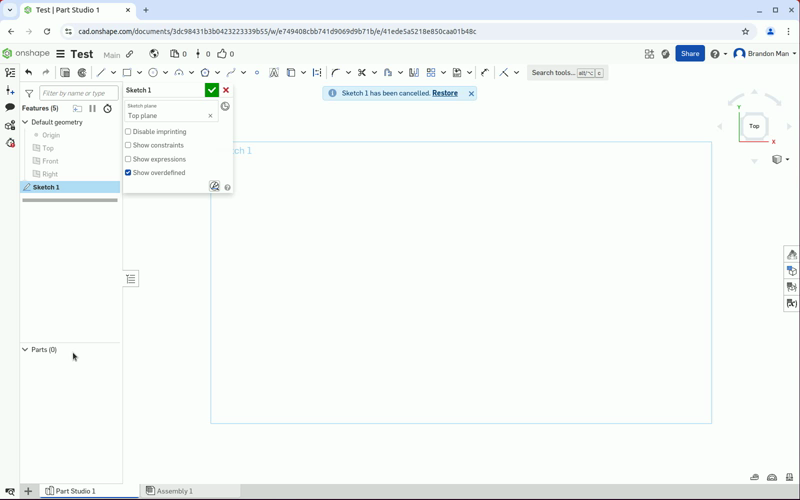
key(l)
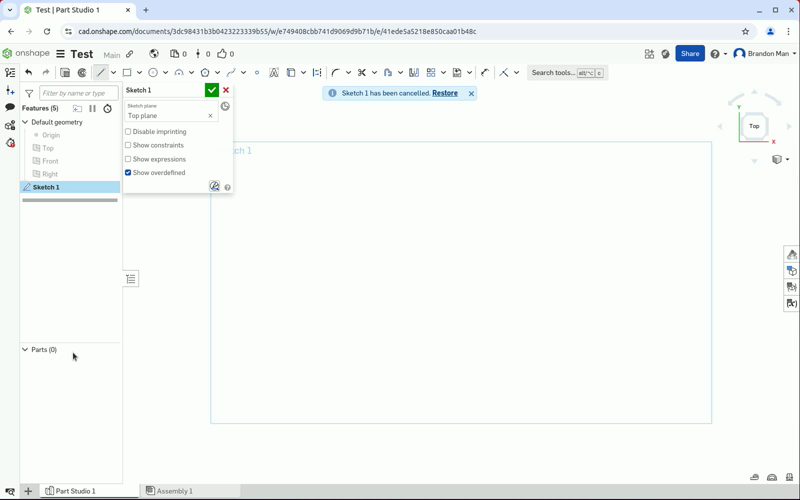
key_down(shift)
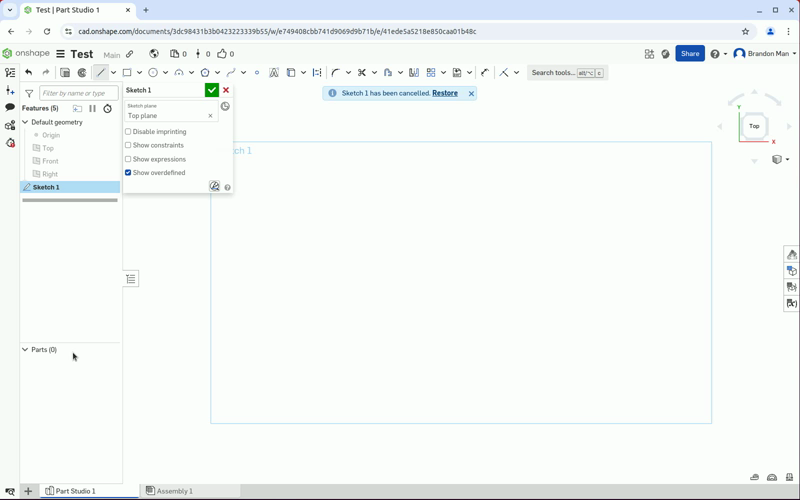
mouse_move(460, 282)
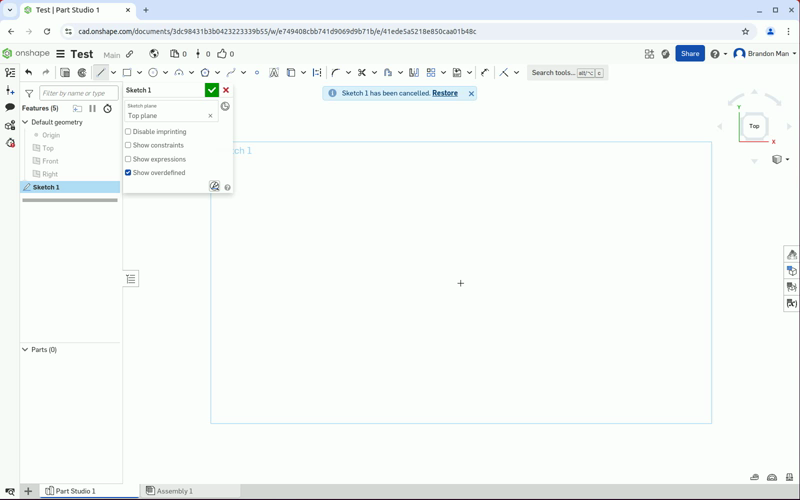
click(460, 282)
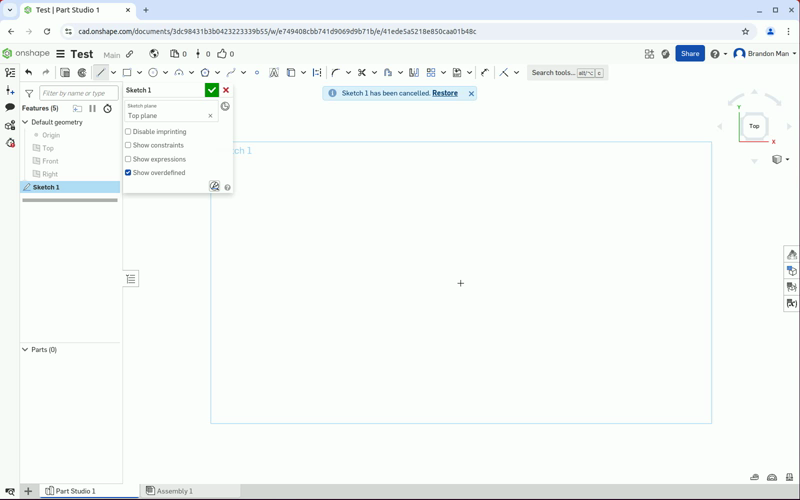
key_up(shift)
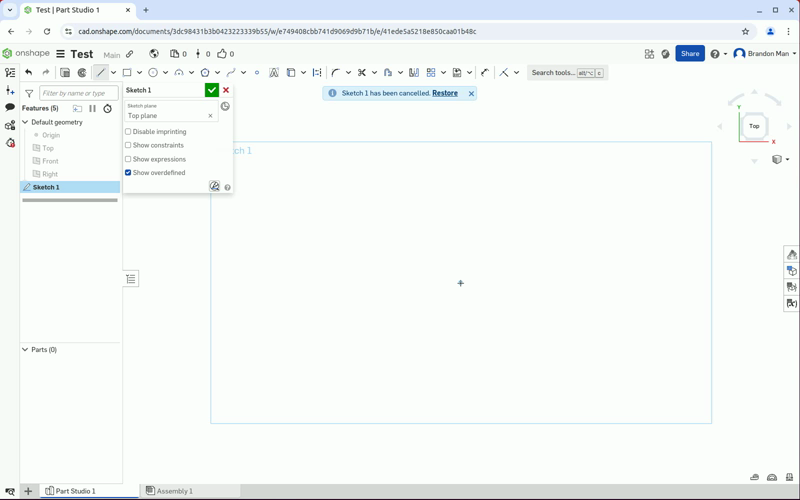
key_down(shift)
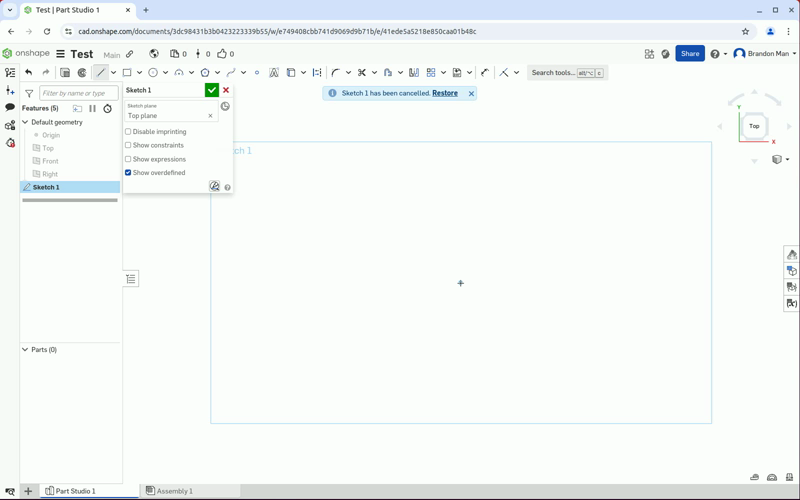
mouse_move(536, 282)
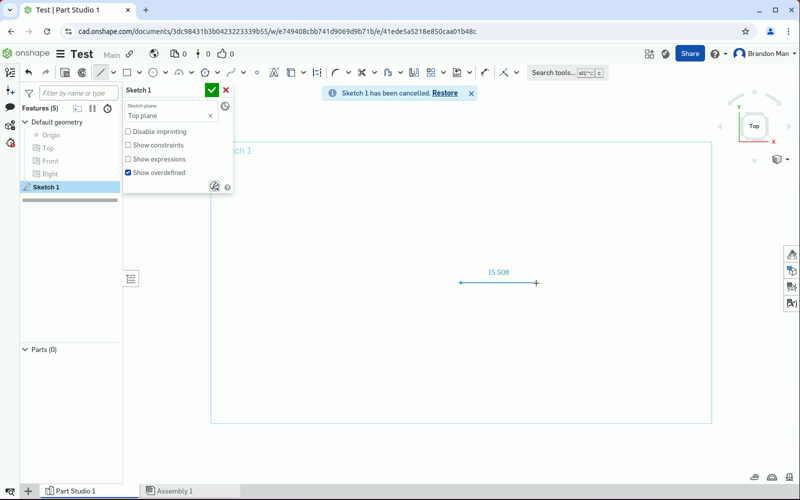
click(536, 282)
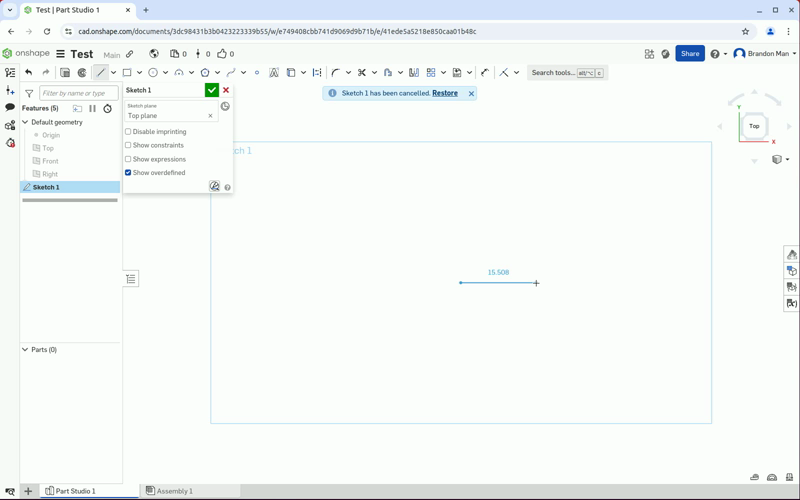
key_up(shift)
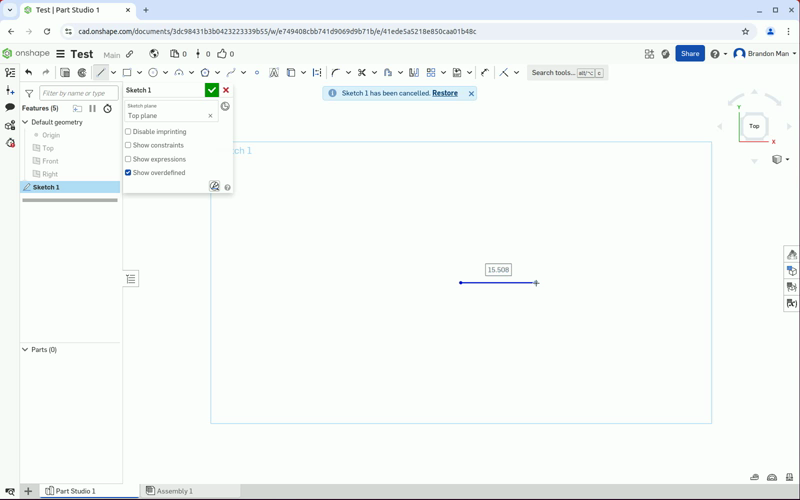
key_down(shift)
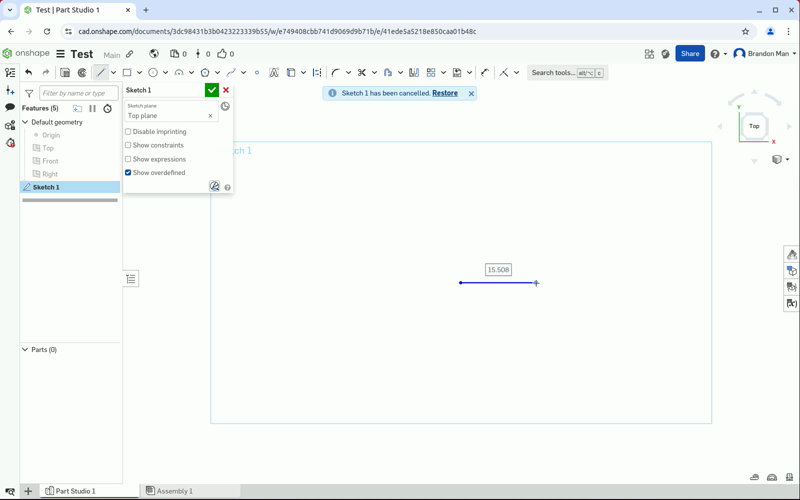
mouse_move(566, 282)
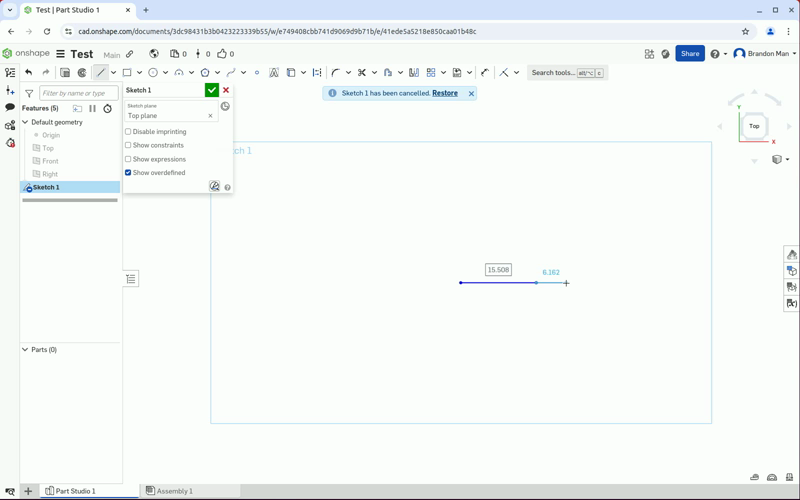
mouse_move(536, 244)
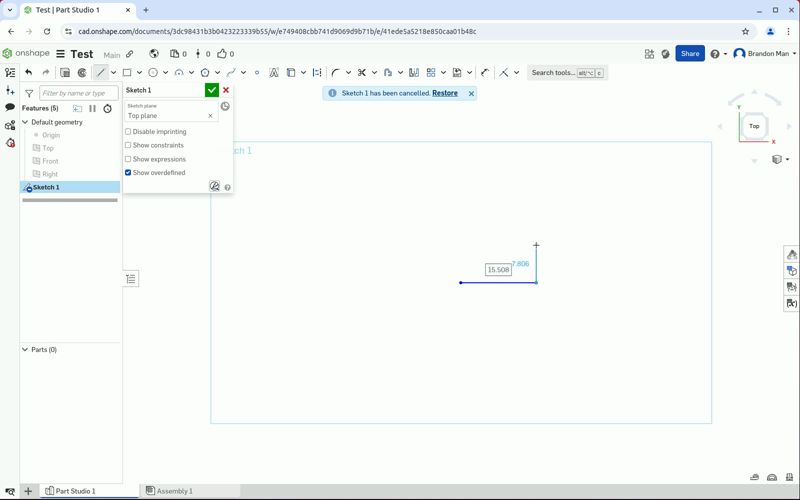
click(536, 244)
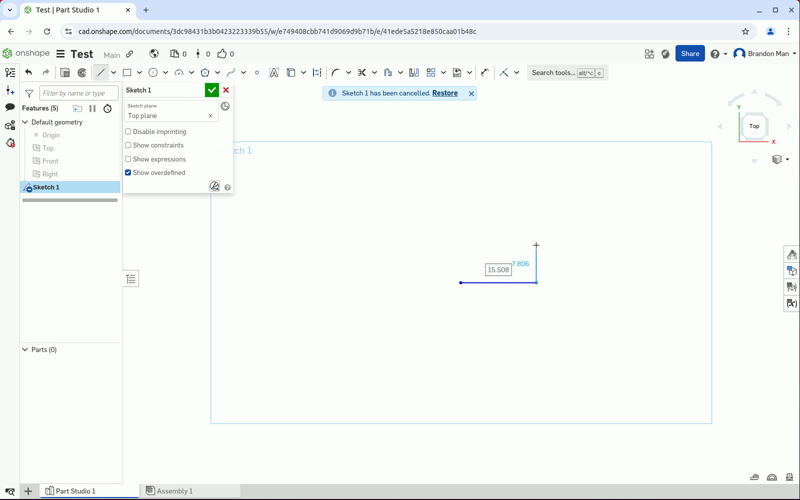
key_up(shift)
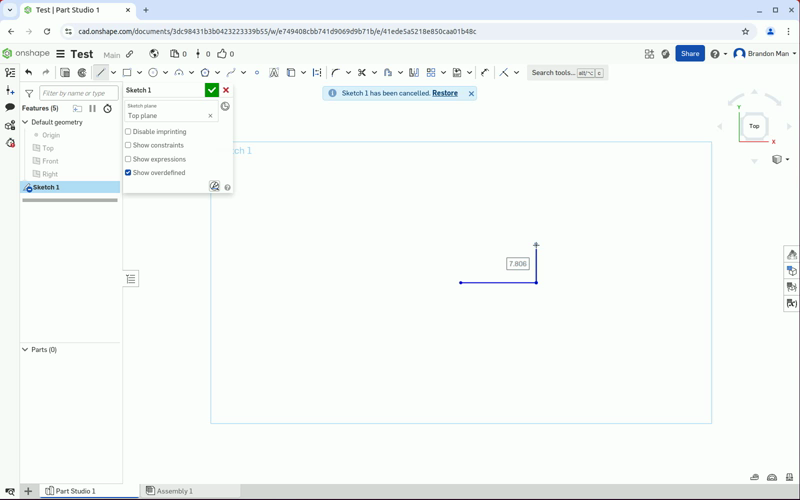
key_down(shift)
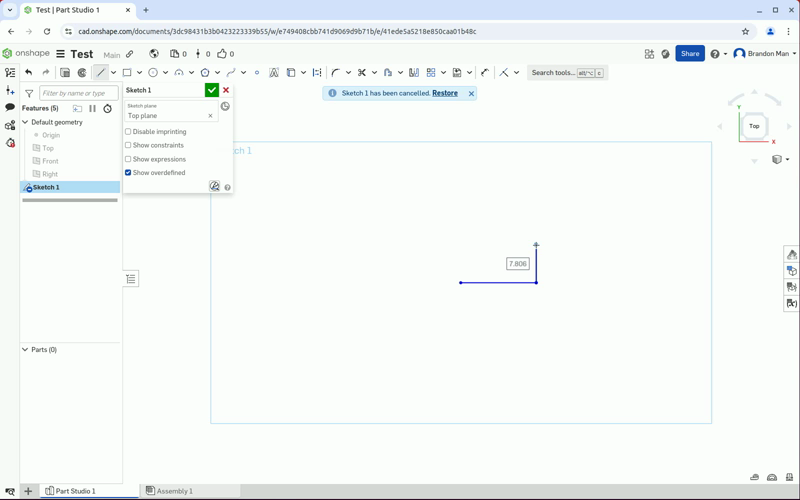
mouse_move(460, 244)
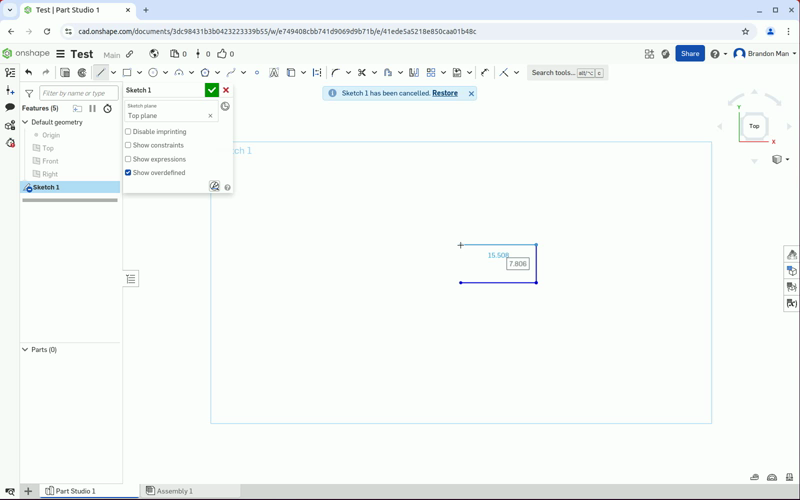
click(460, 244)
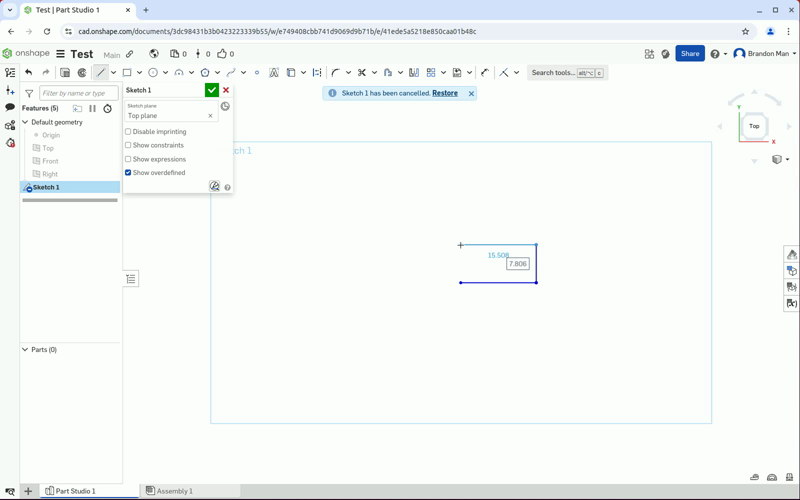
key_up(shift)
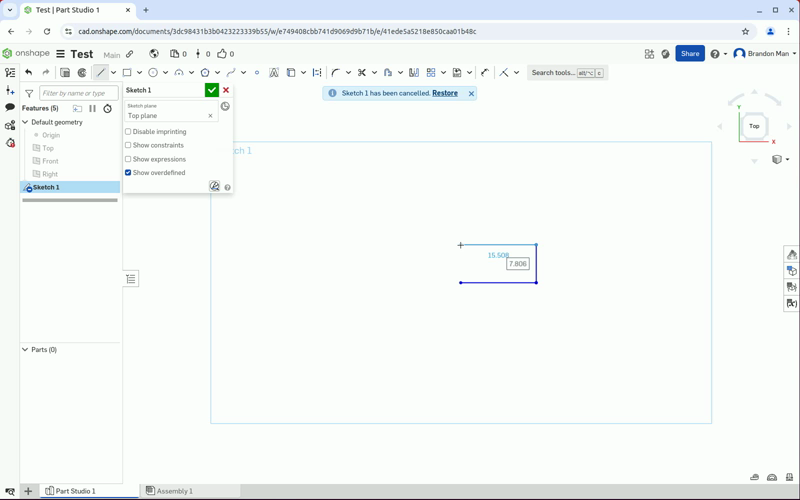
mouse_move(490, 244)
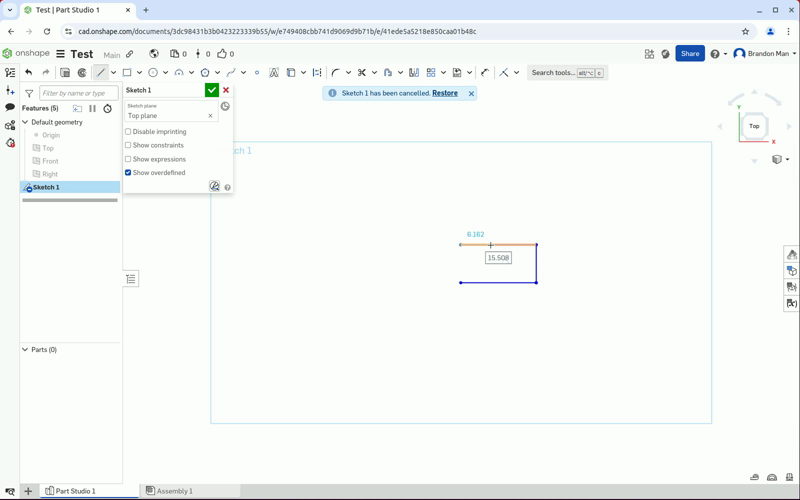
key_down(shift)
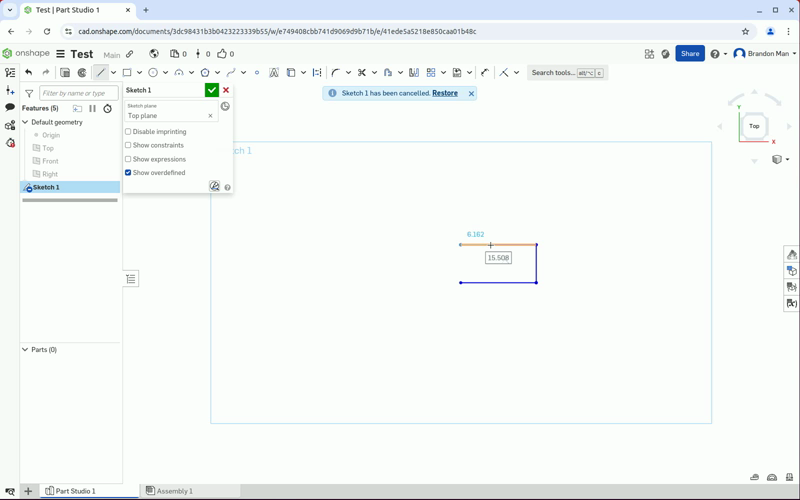
mouse_move(460, 282)
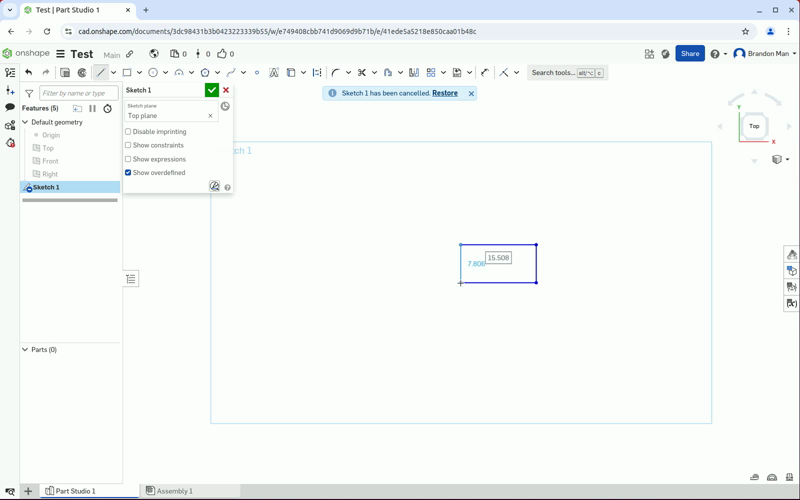
key_up(shift)
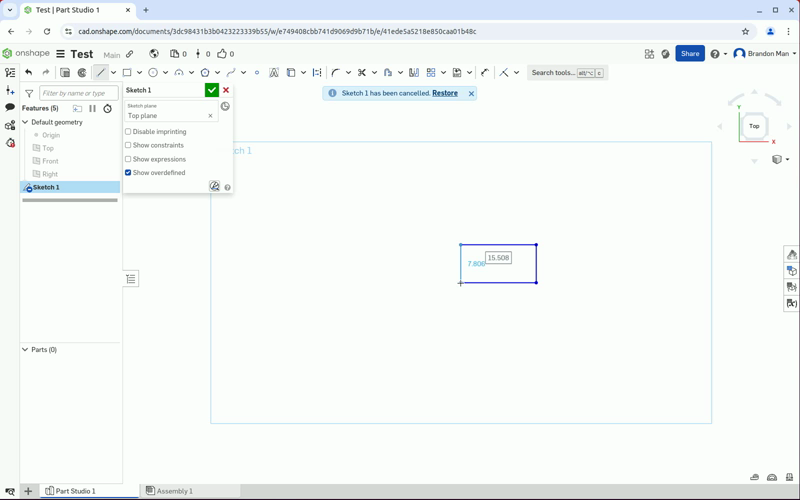
click(460, 282)
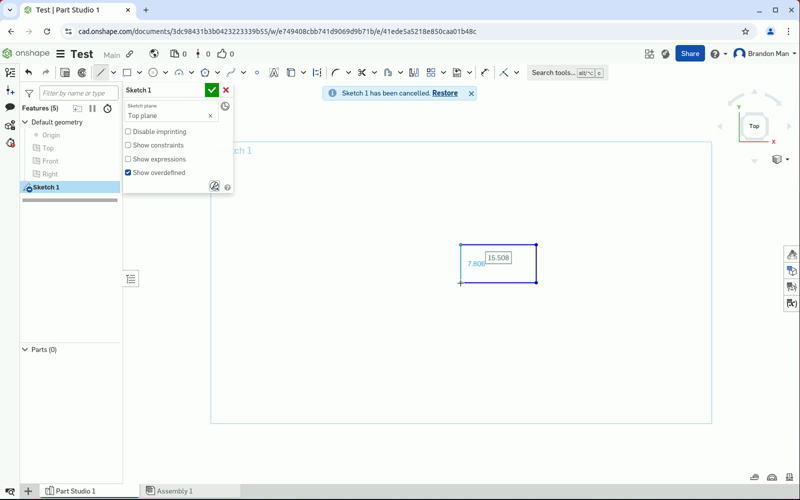
key(esc)
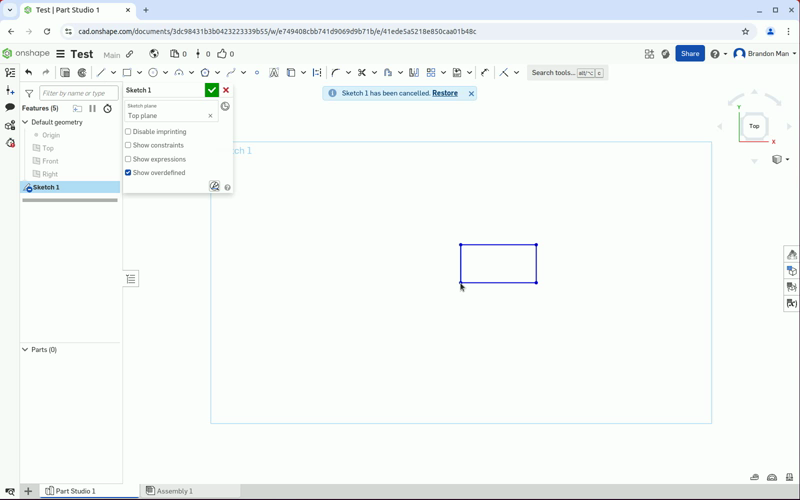
mouse_move(486, 261)
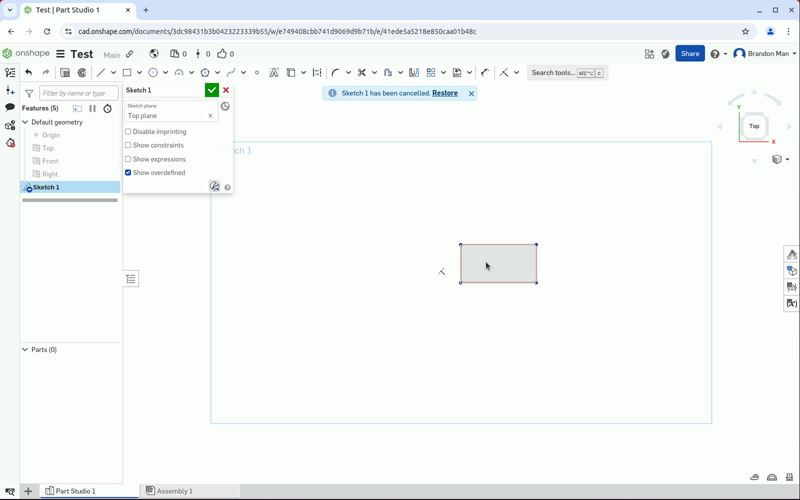
click(486, 261)
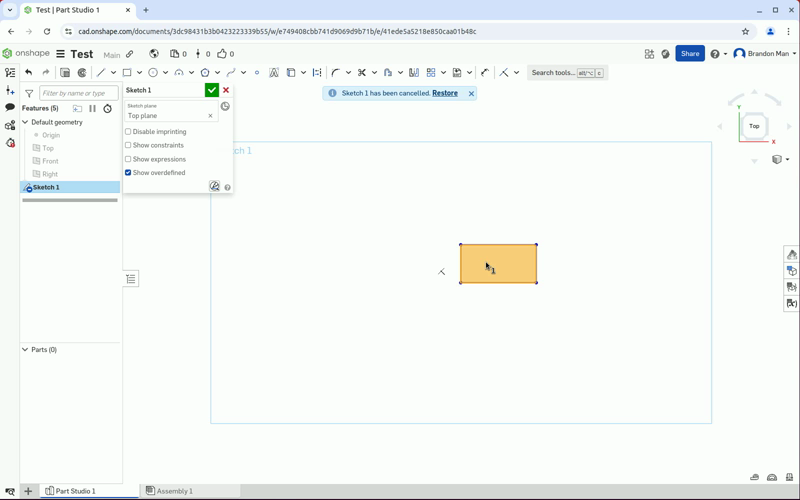
mouse_move(73, 352)
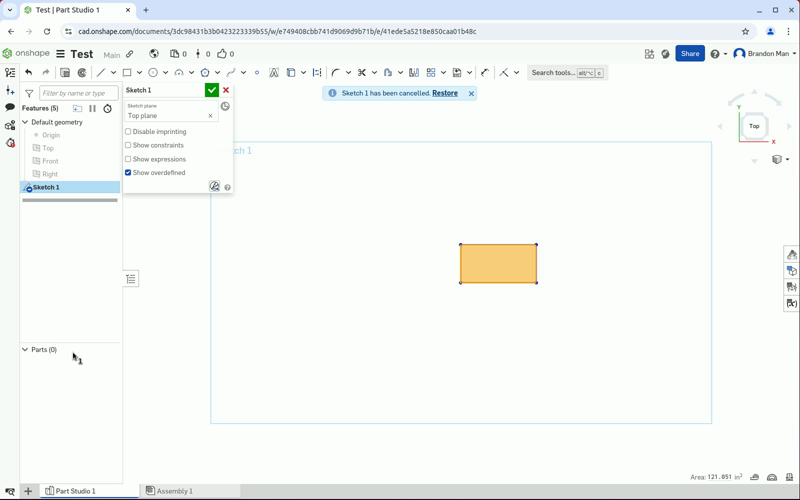
key(shift+y)
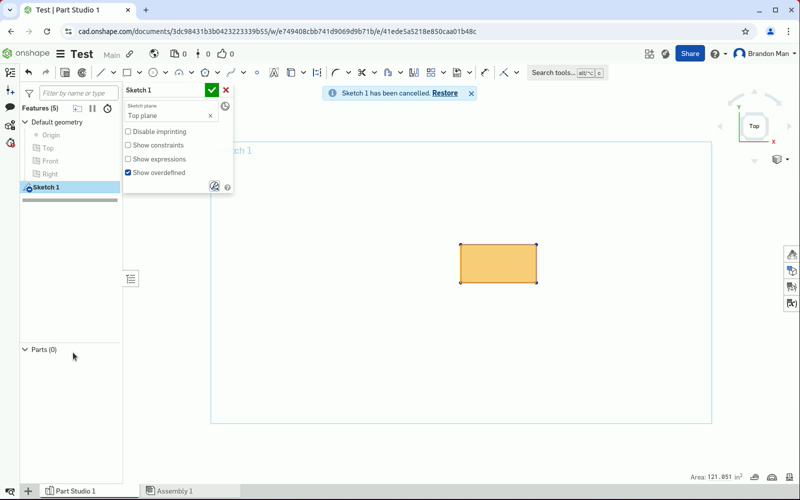
key(shift+e)
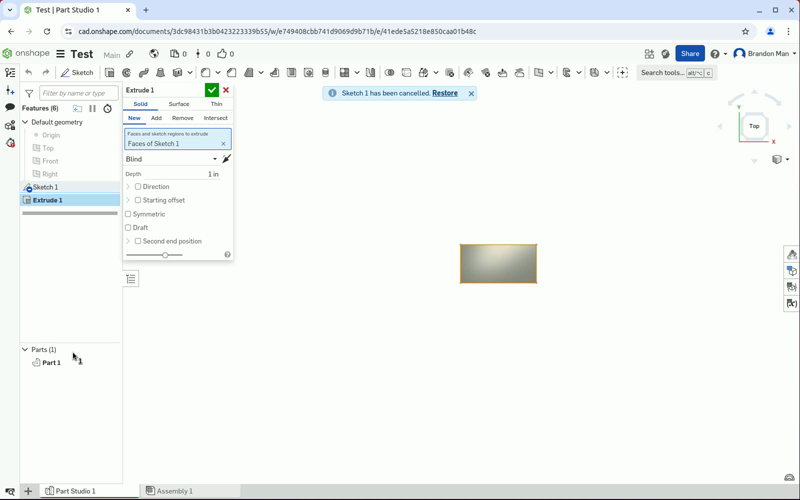
mouse_move(143, 106)
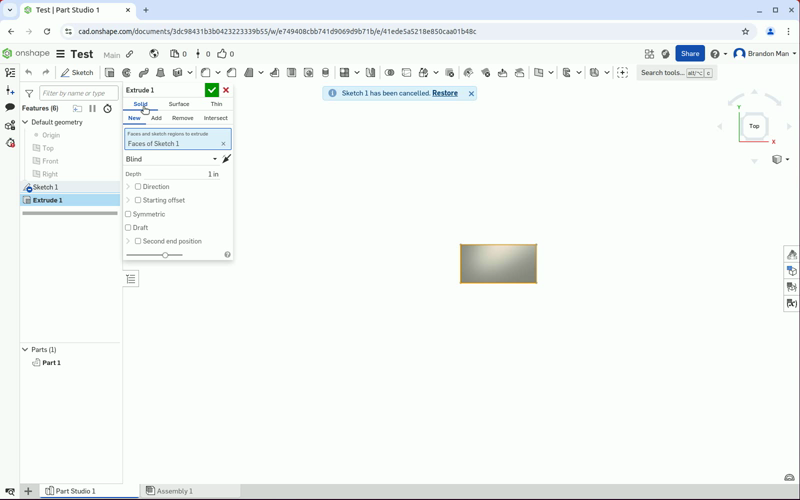
click(143, 106)
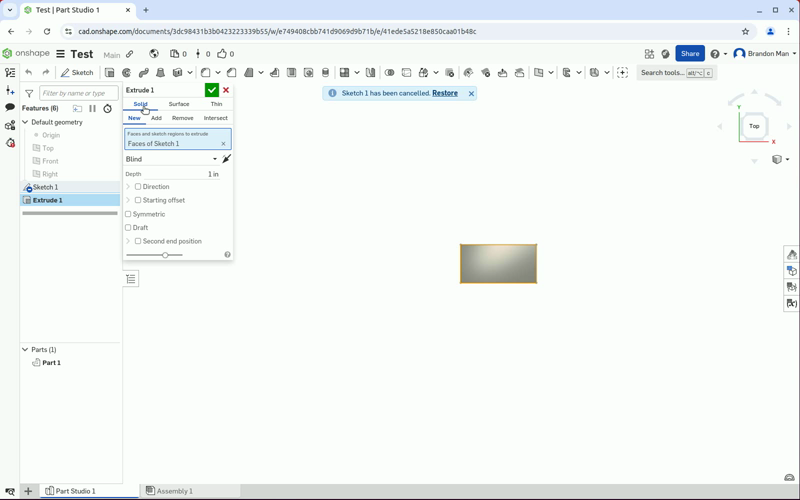
mouse_move(137, 120)
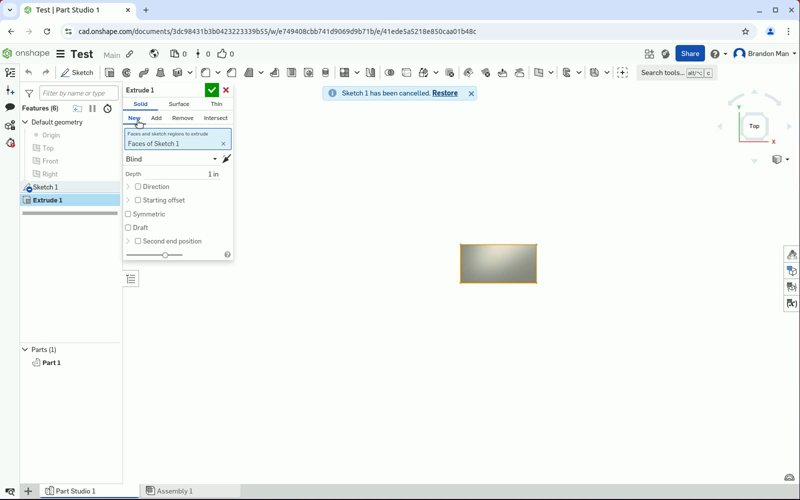
click(137, 120)
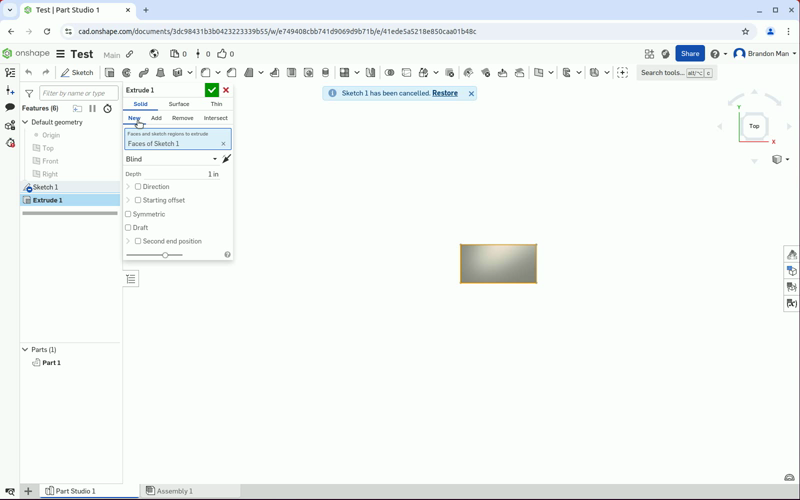
key(tab, 4)
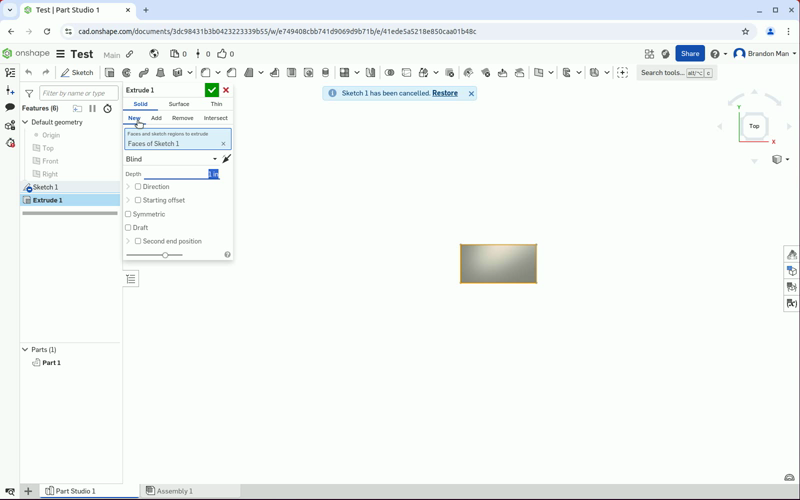
text(15.405)
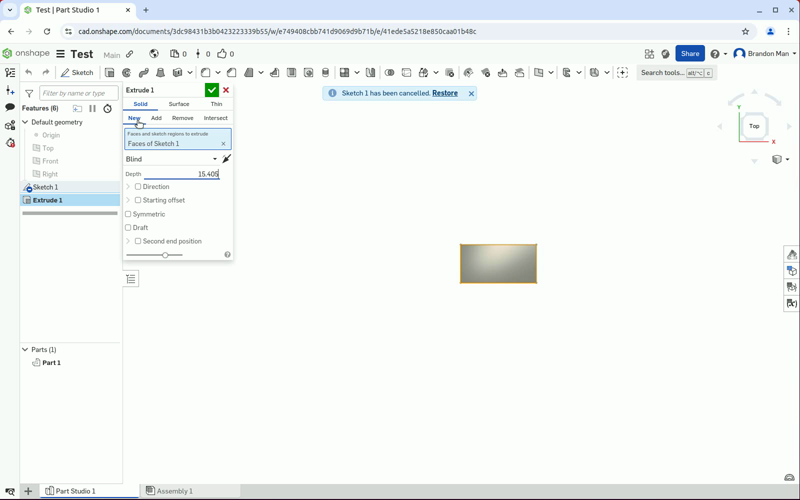
key(enter)
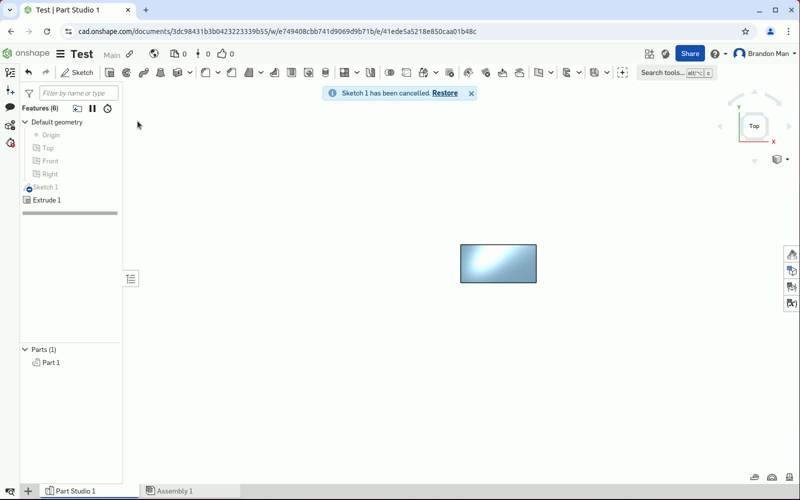
key(shift+h)
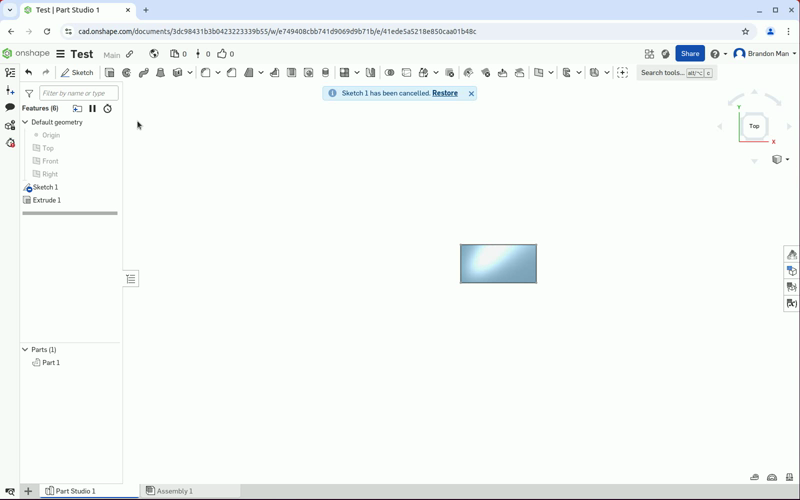
key(shift+h)
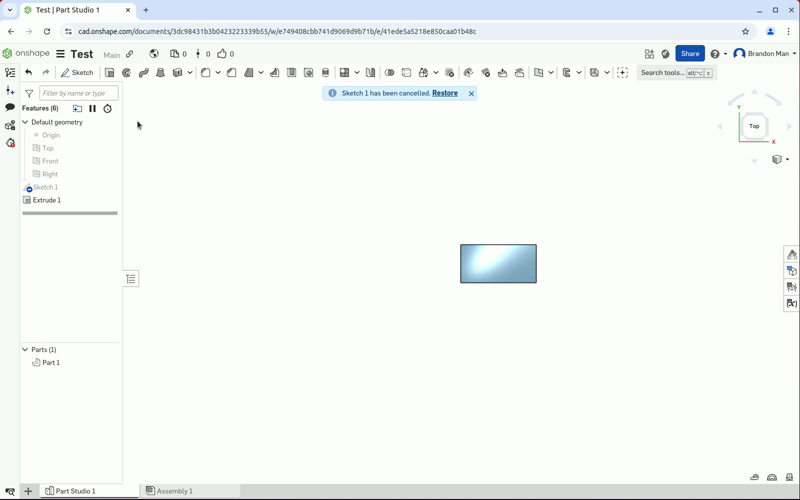
mouse_move(73, 189)
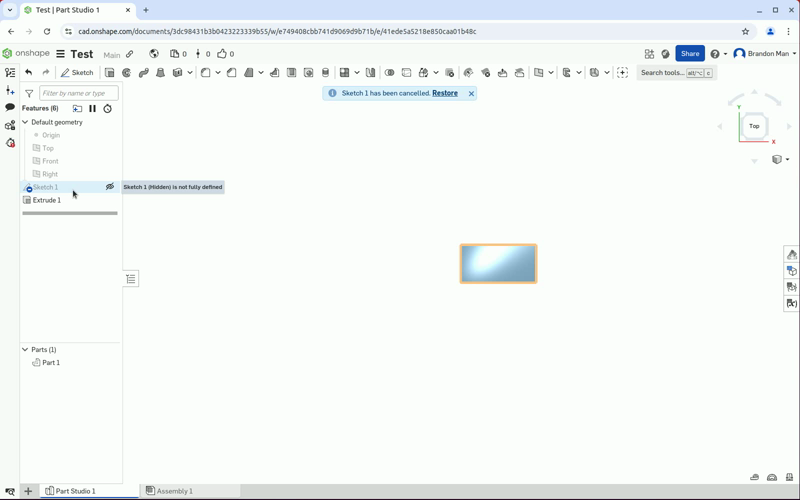
click(73, 189)
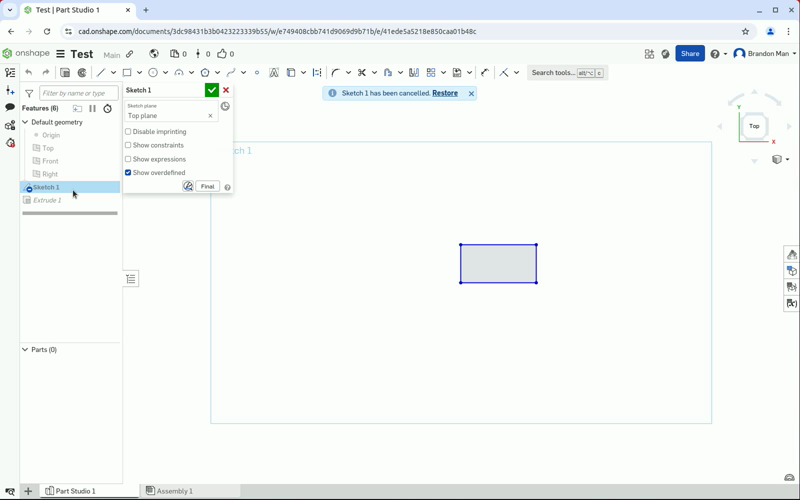
mouse_move(229, 92)
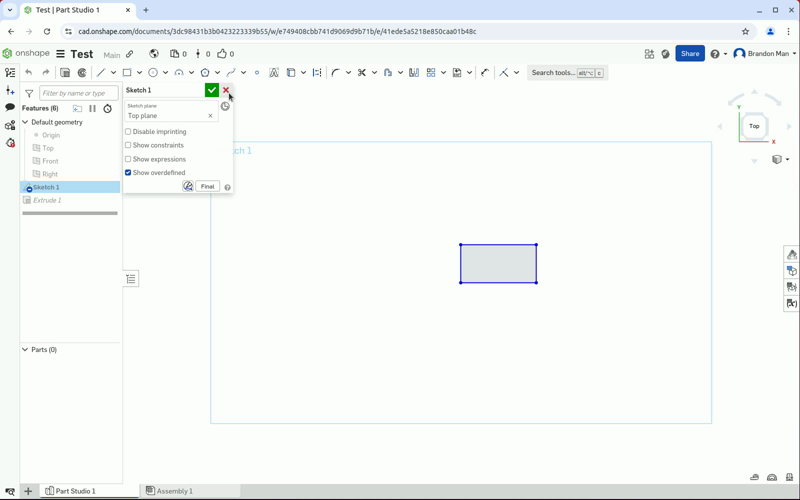
click(229, 92)
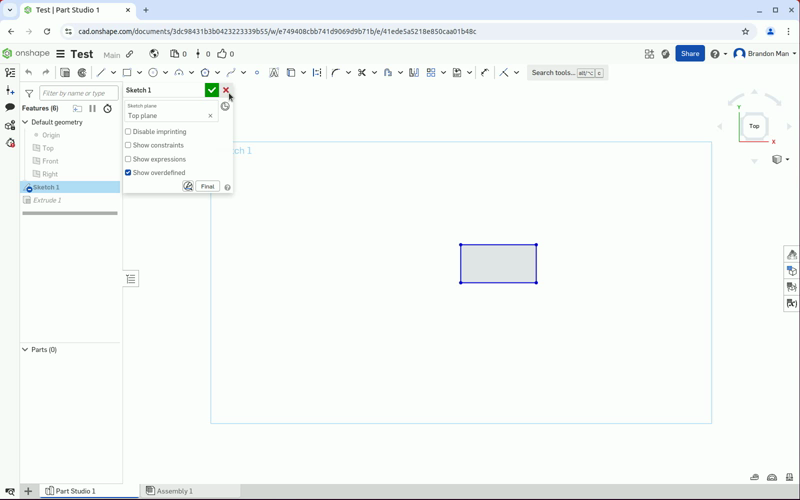
key(shift+s)
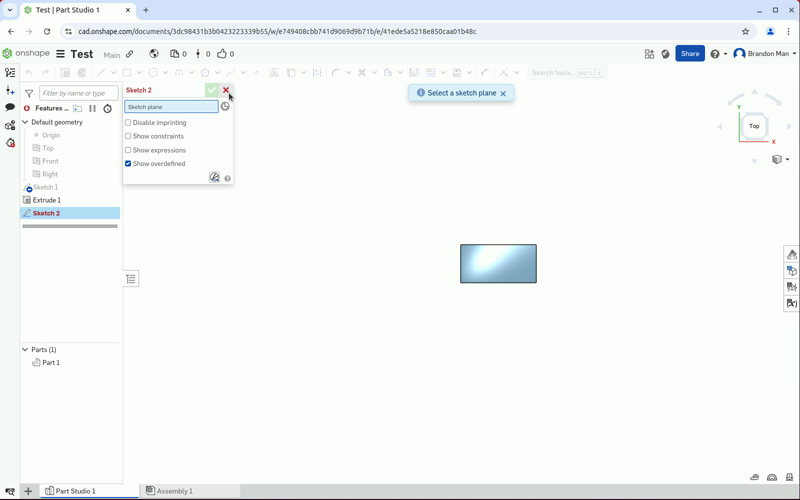
mouse_move(73, 150)
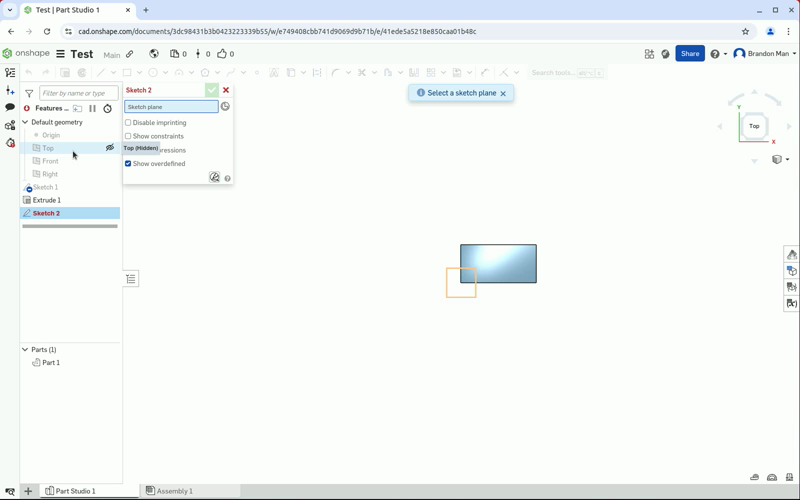
click(73, 150)
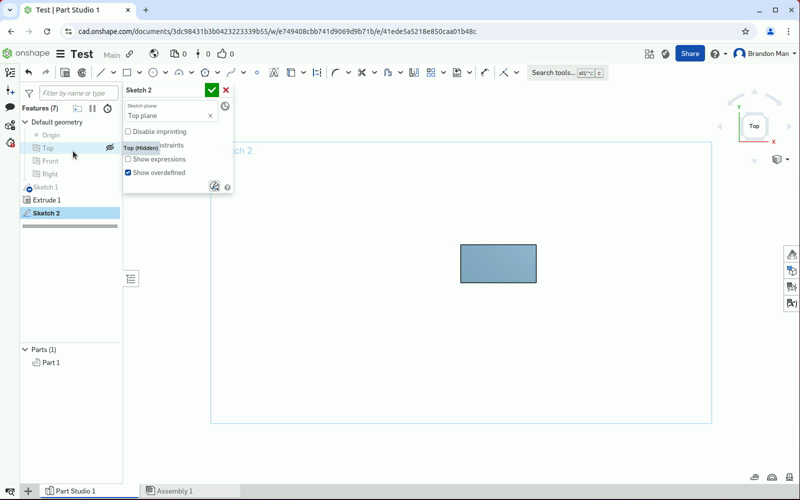
mouse_move(73, 352)
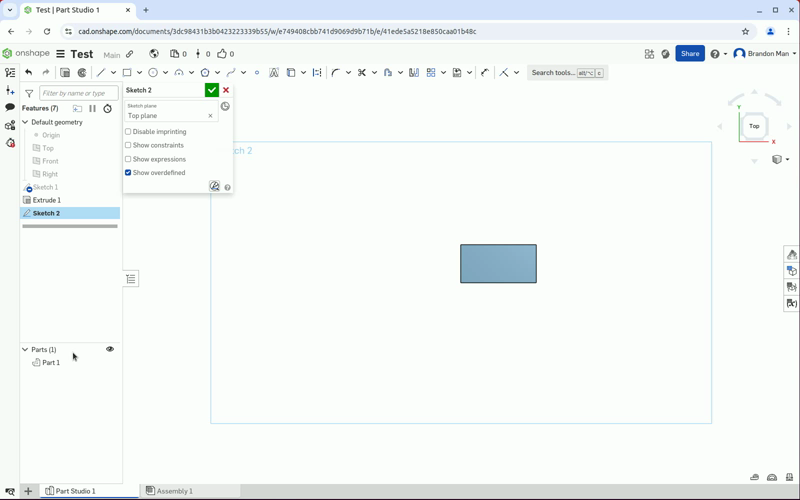
key(y)
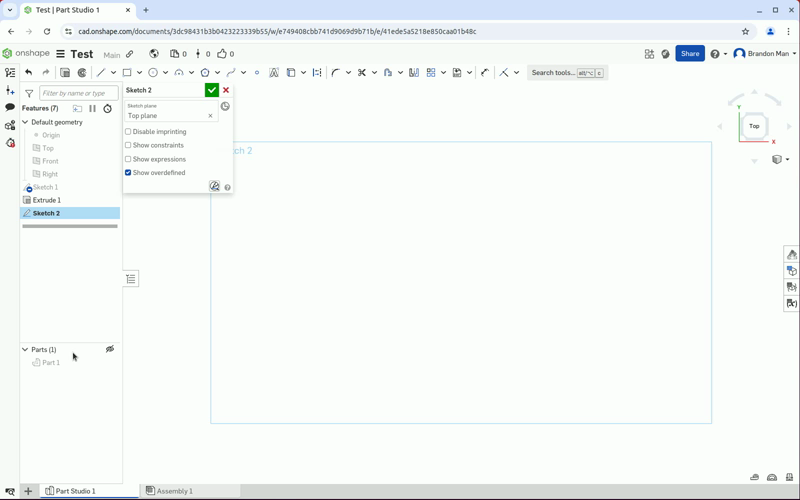
key(l)
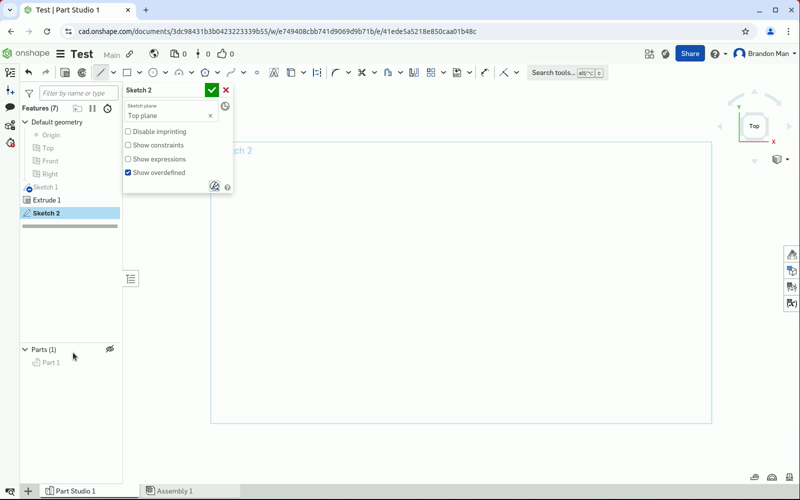
key_down(shift)
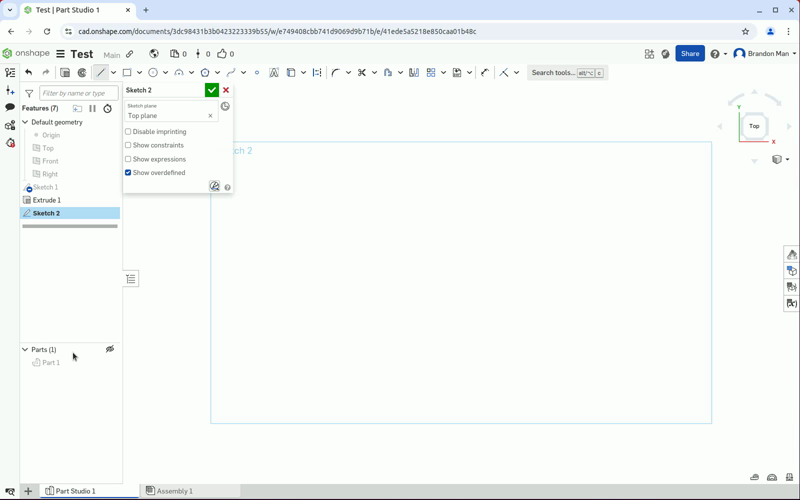
mouse_move(460, 245)
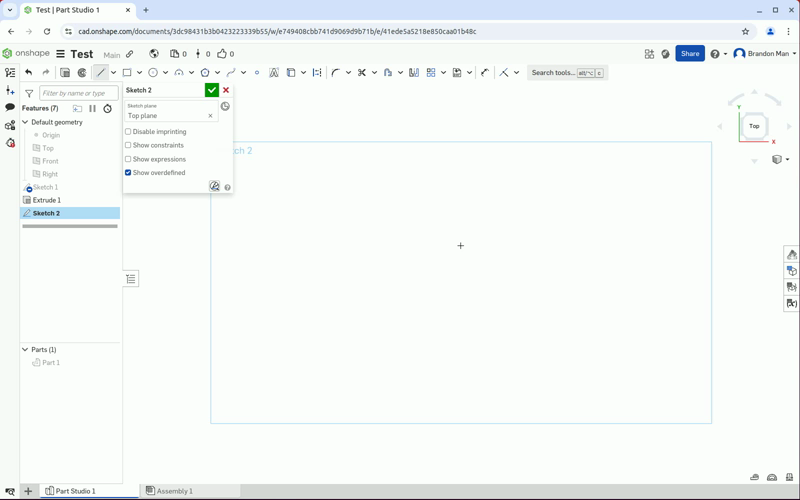
click(460, 245)
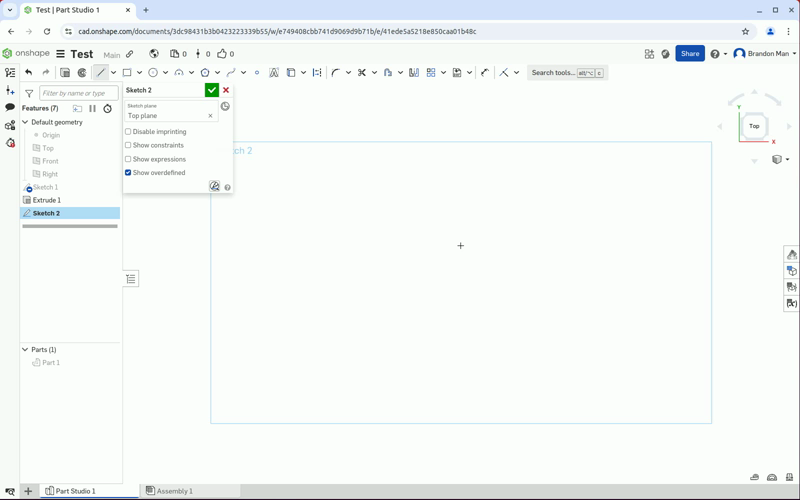
key_up(shift)
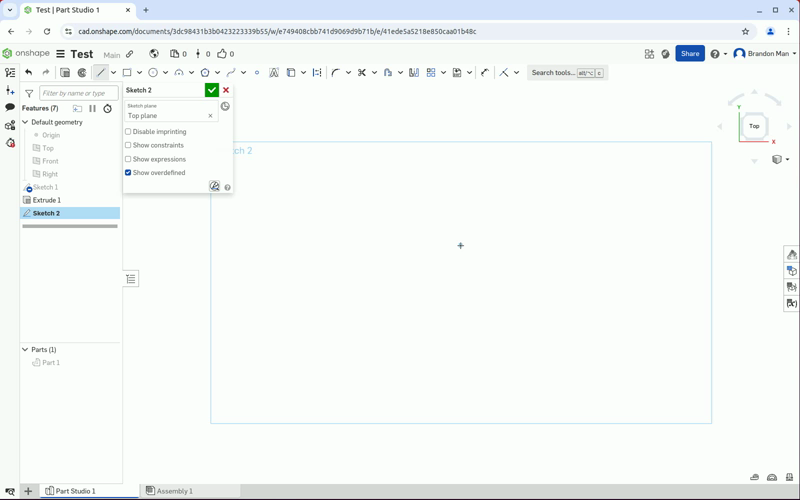
key_down(shift)
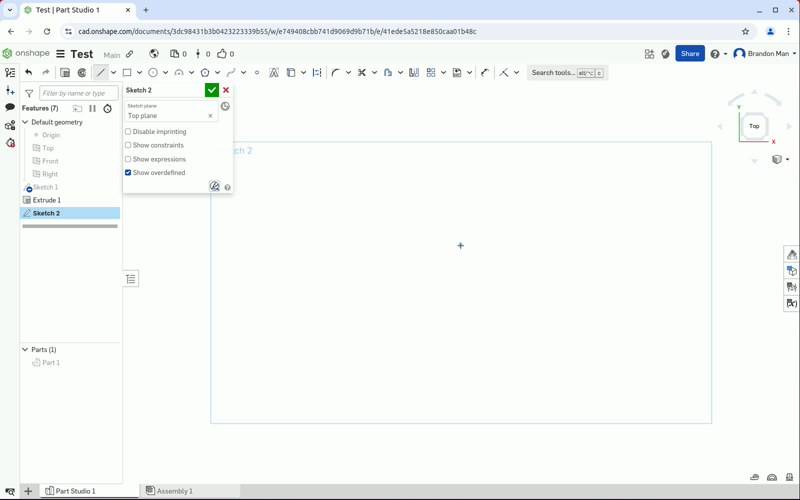
mouse_move(536, 245)
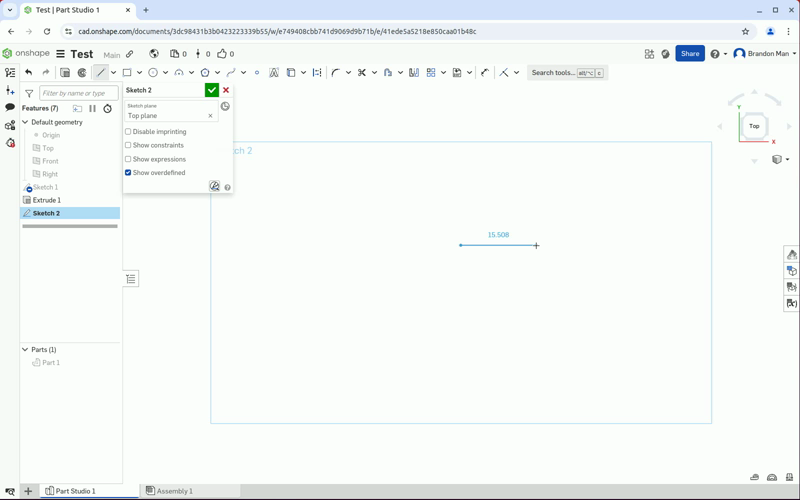
click(536, 245)
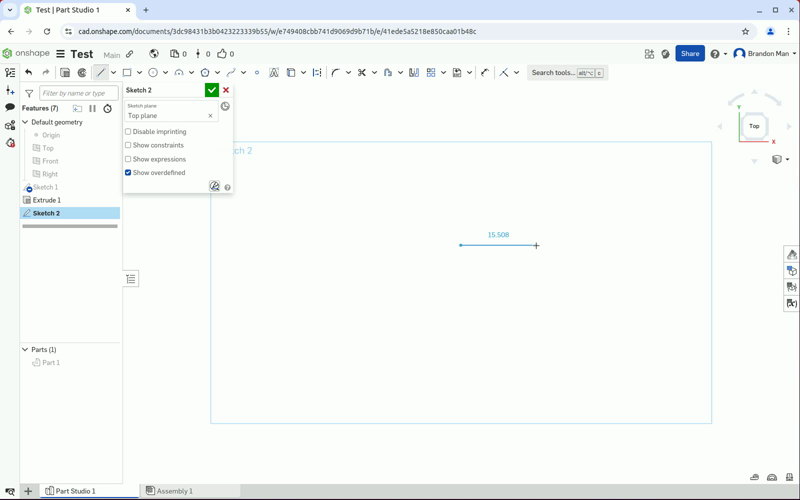
key_up(shift)
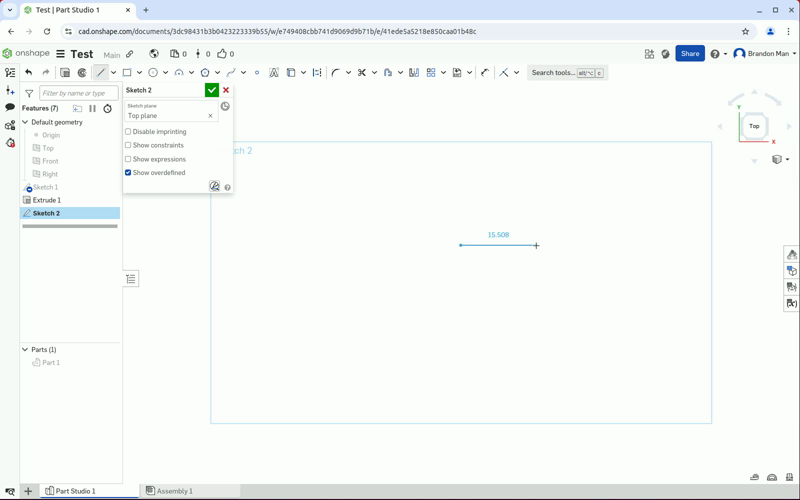
key_down(shift)
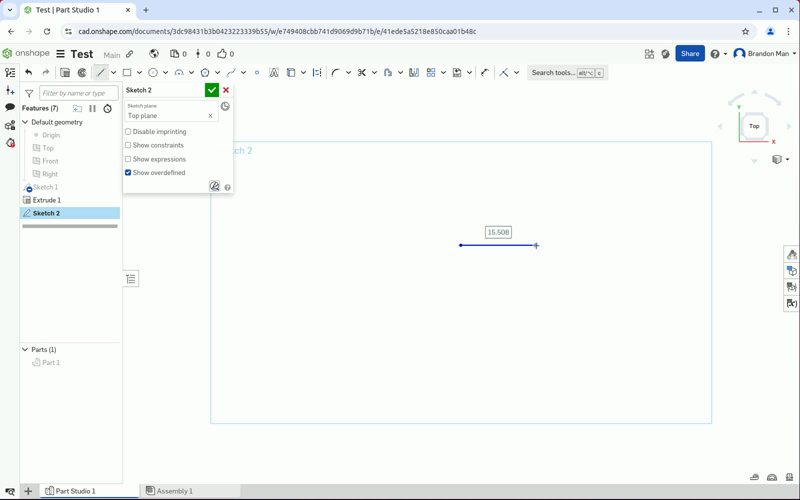
mouse_move(566, 245)
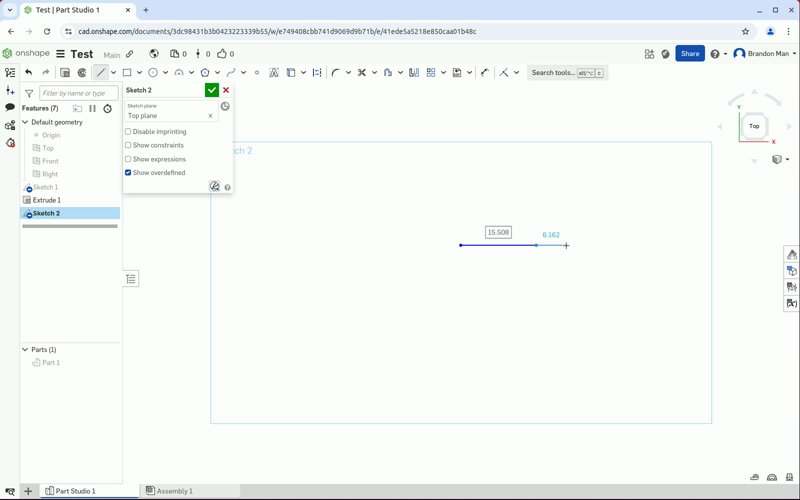
mouse_move(498, 216)
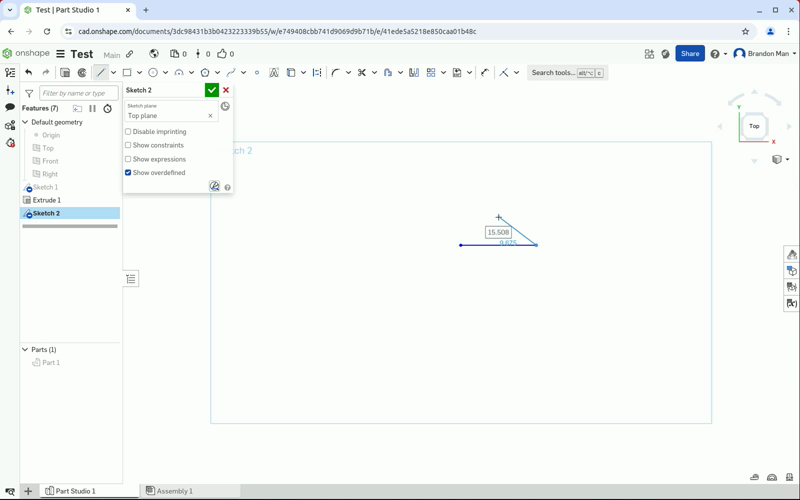
click(498, 216)
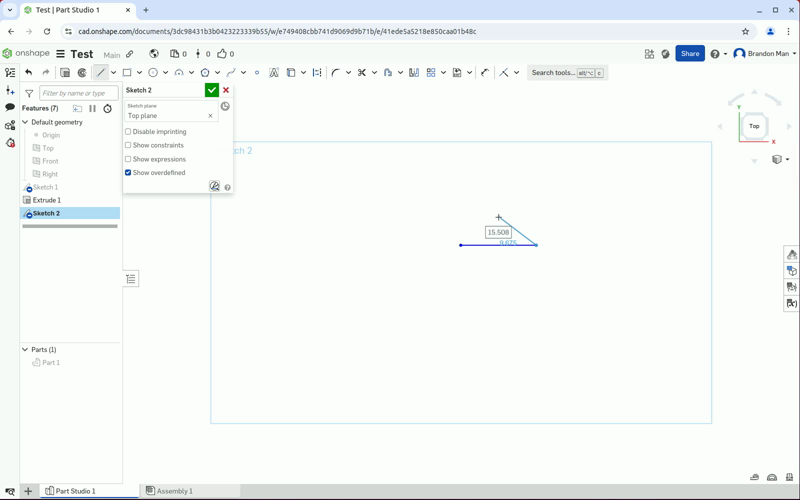
key_up(shift)
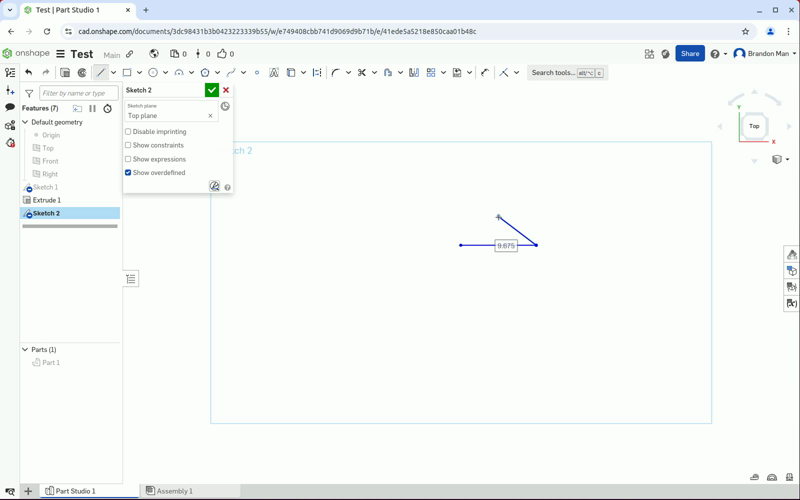
mouse_move(528, 216)
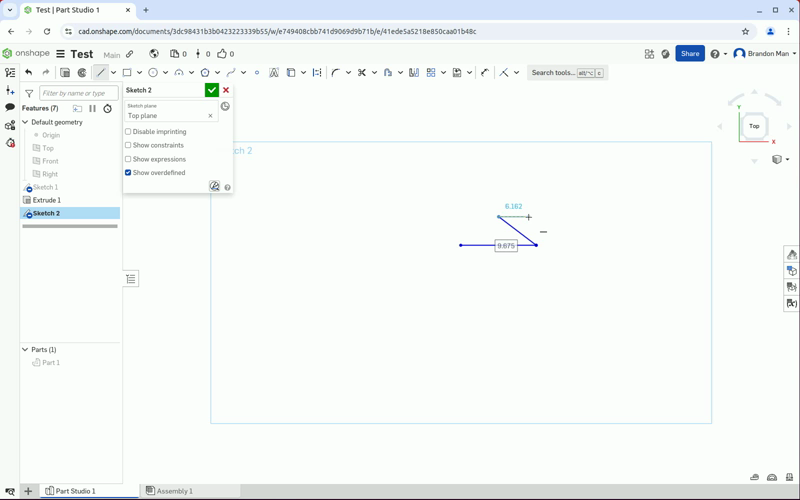
key_down(shift)
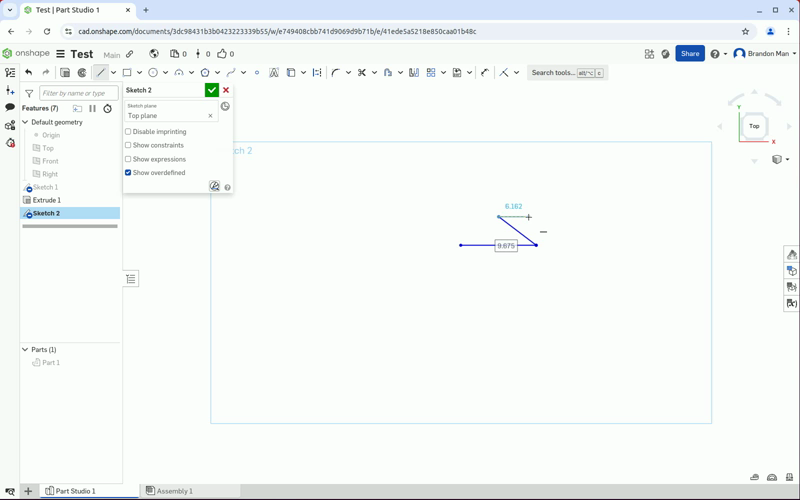
mouse_move(460, 245)
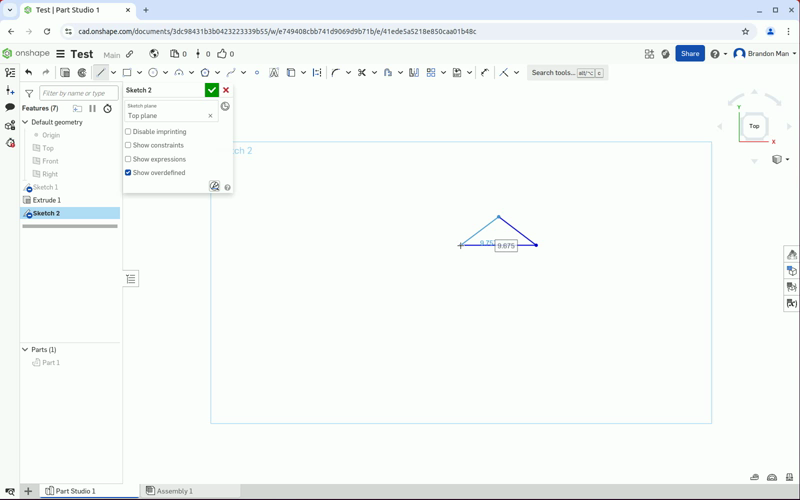
key_up(shift)
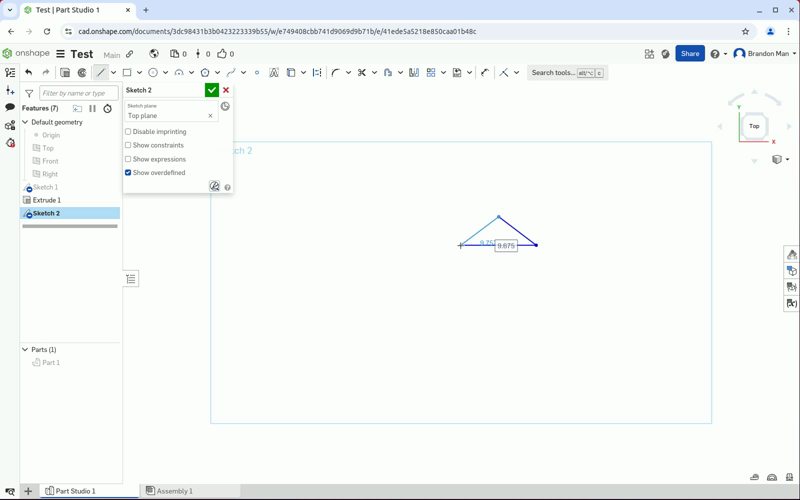
click(460, 245)
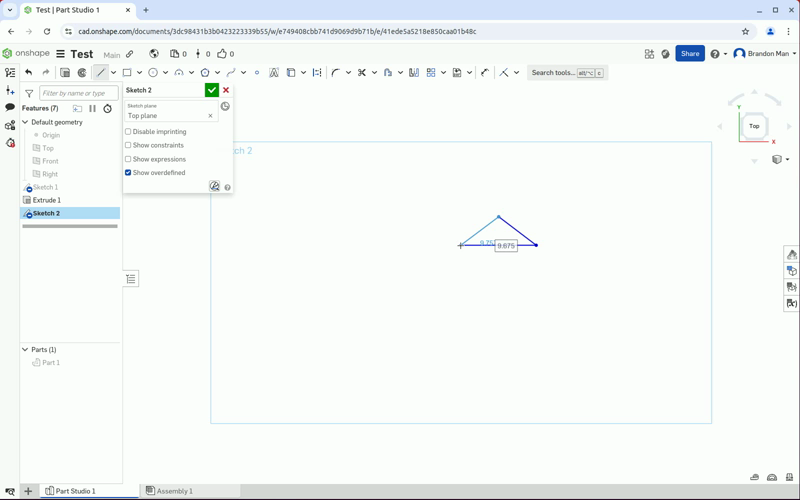
key(esc)
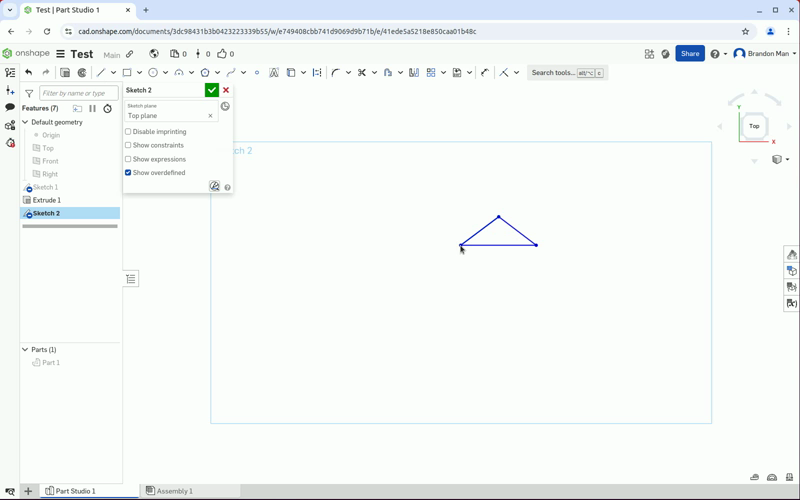
mouse_move(528, 242)
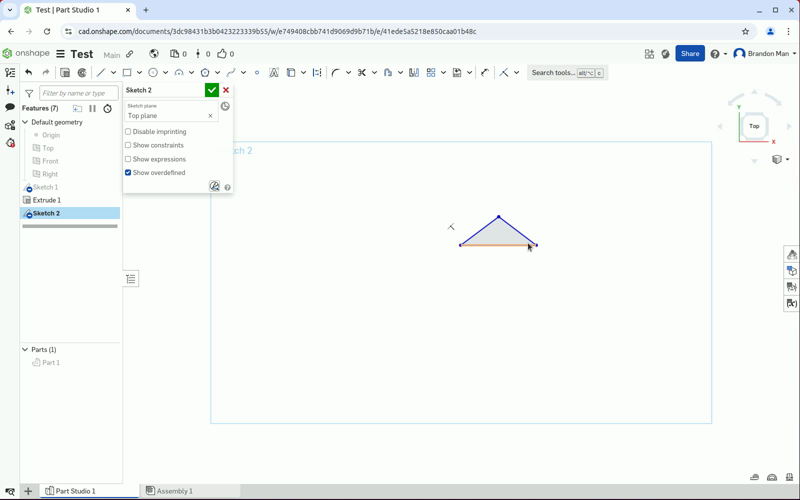
scroll(6)
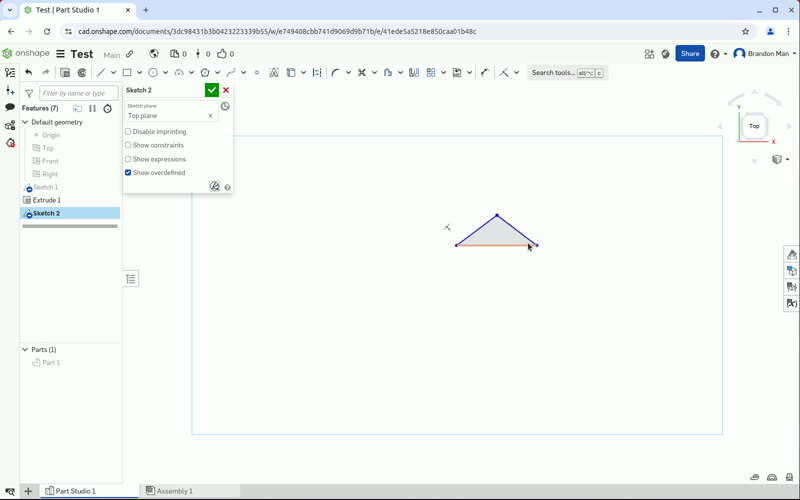
scroll(6)
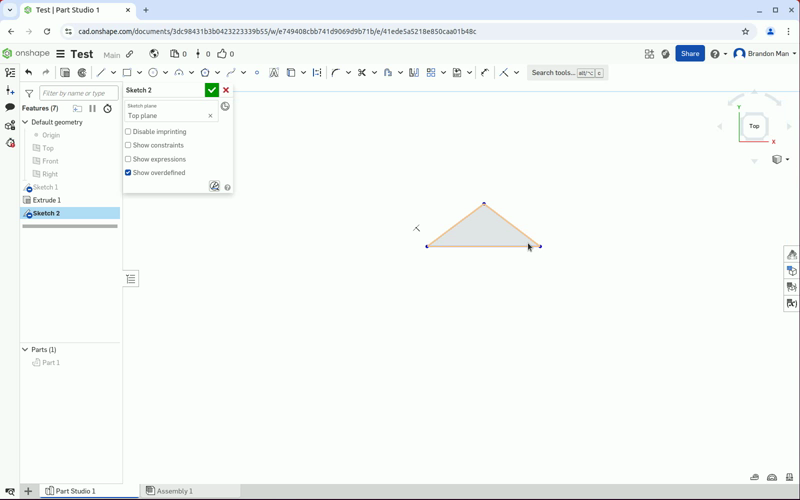
scroll(6)
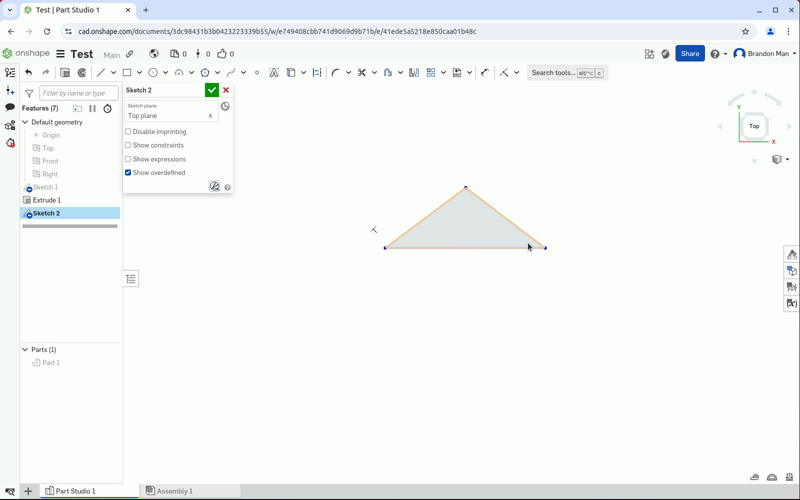
scroll(6)
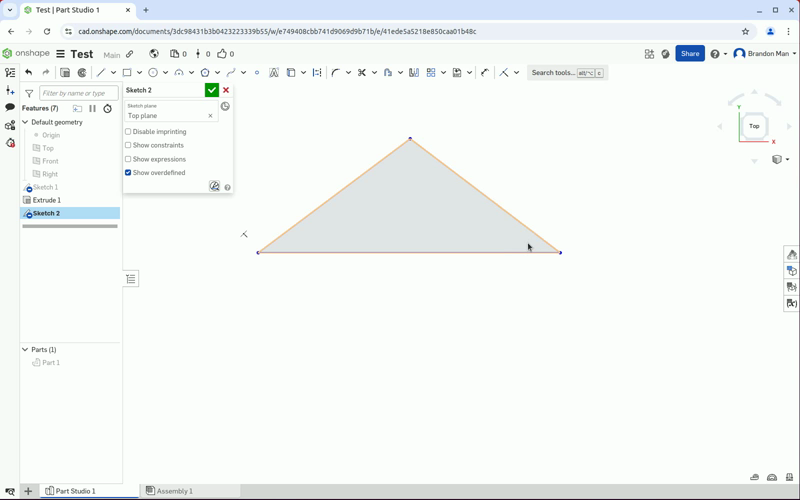
scroll(6)
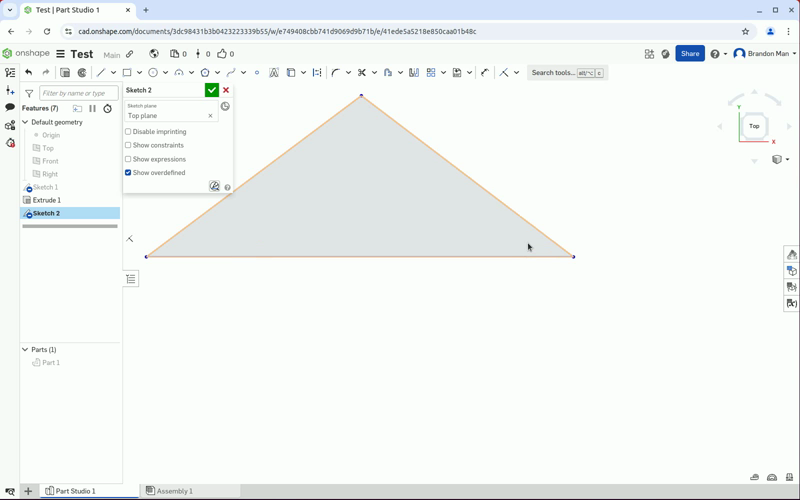
scroll(6)
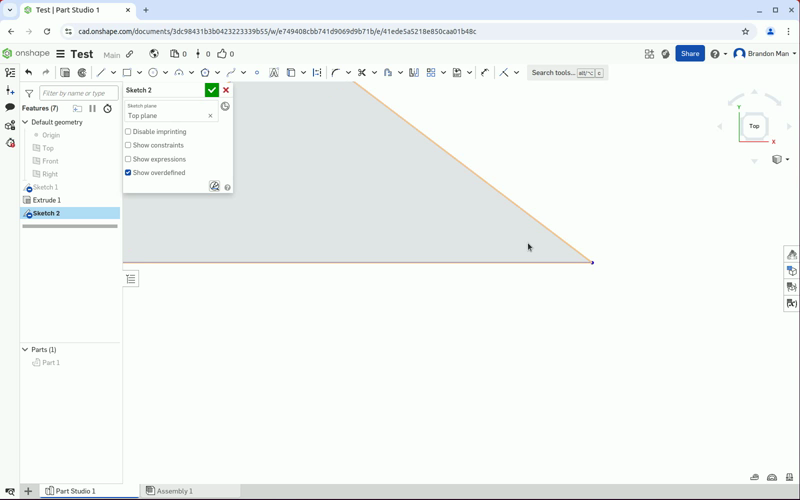
scroll(6)
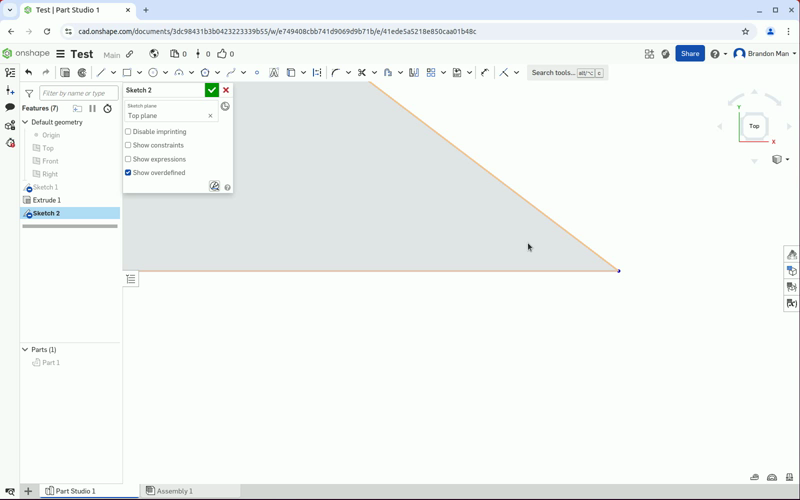
click(528, 242)
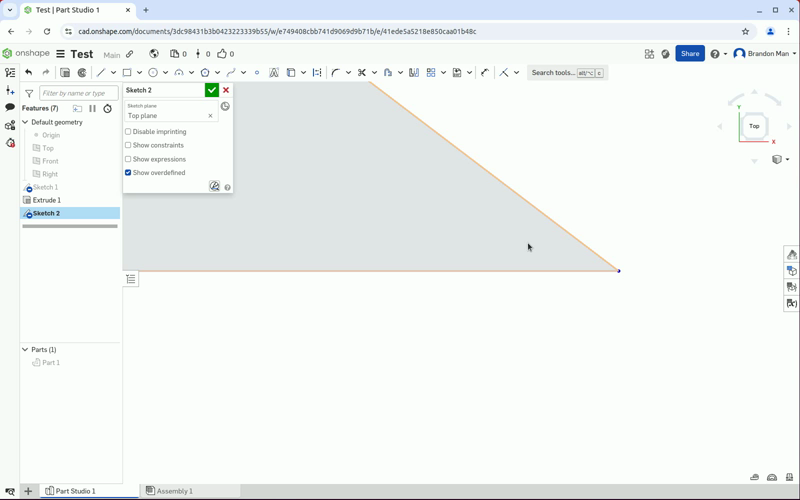
scroll(-6)
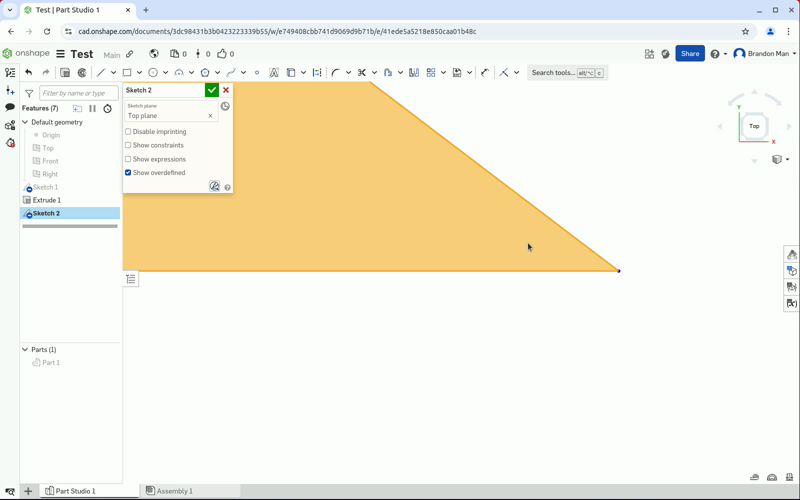
scroll(-6)
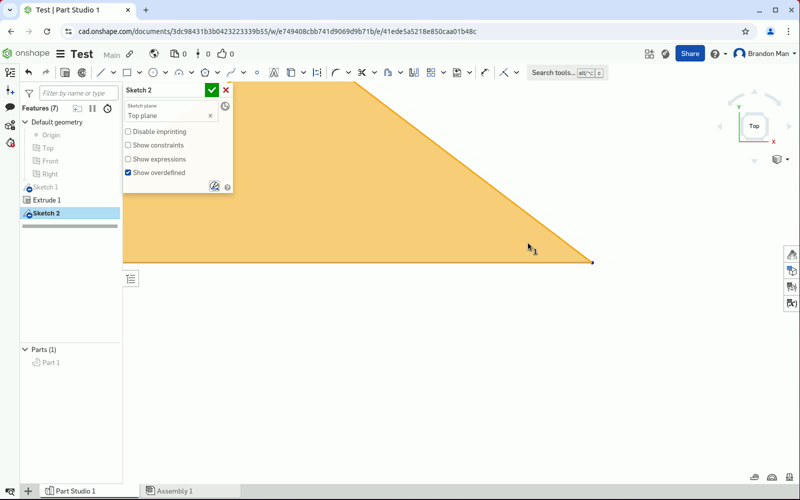
scroll(-6)
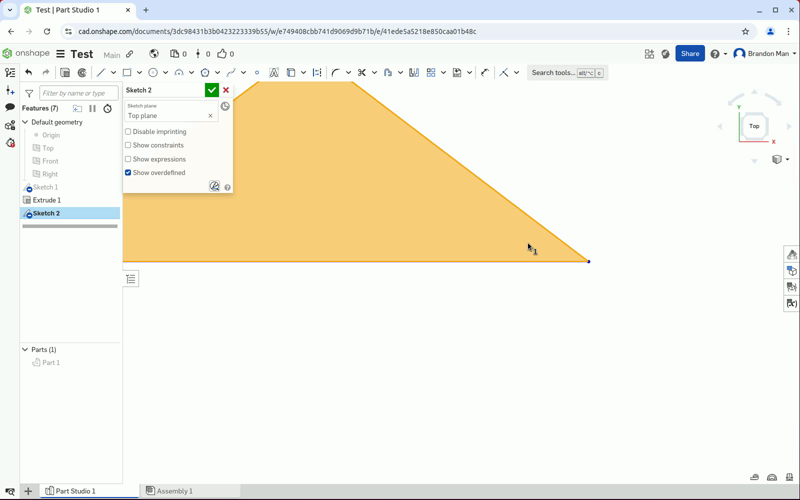
scroll(-6)
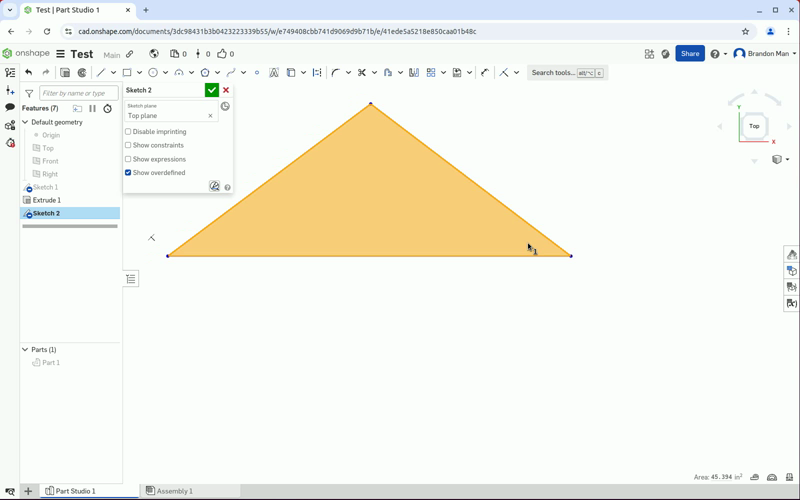
scroll(-6)
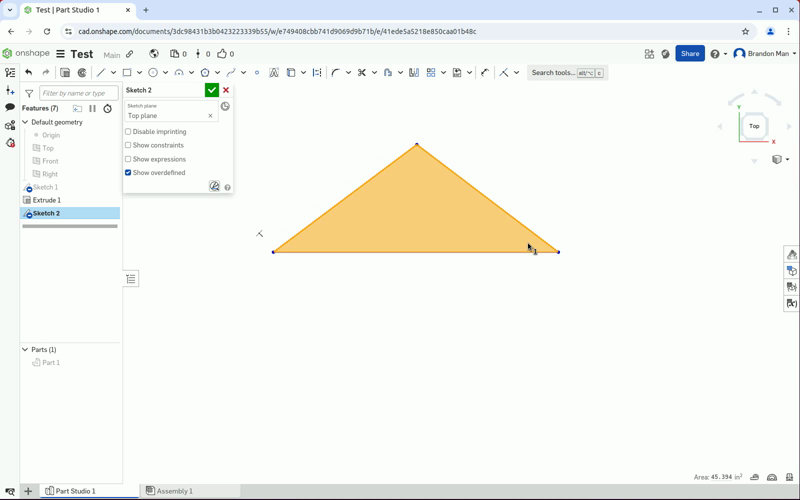
scroll(-6)
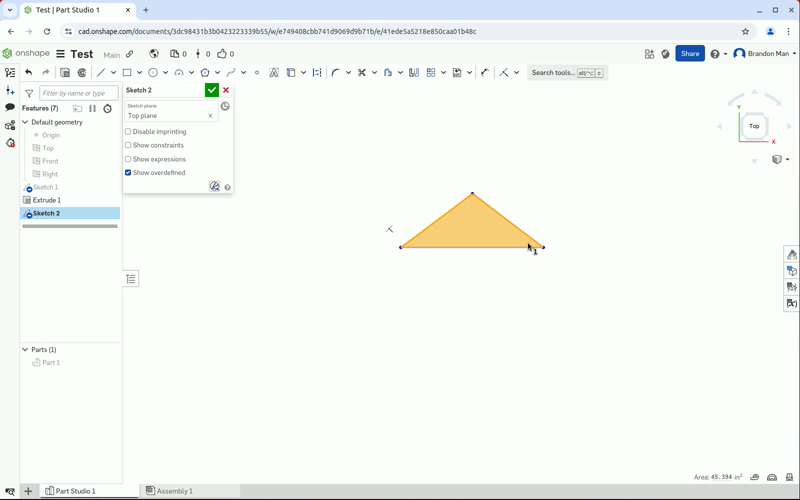
scroll(-6)
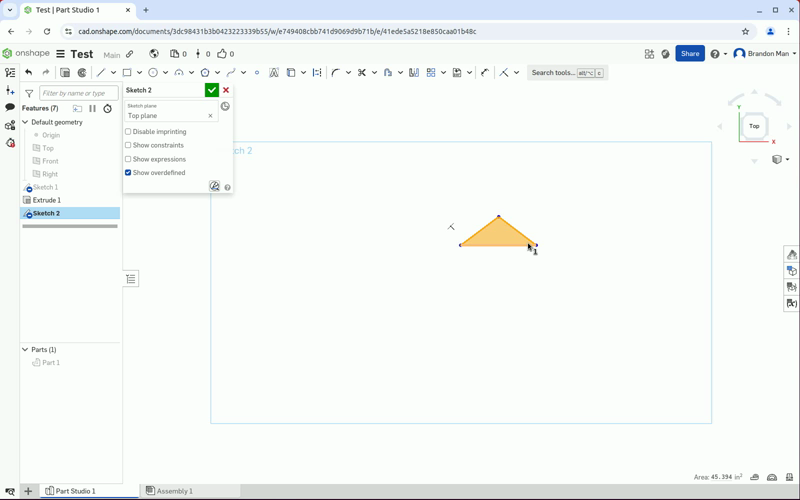
mouse_move(73, 352)
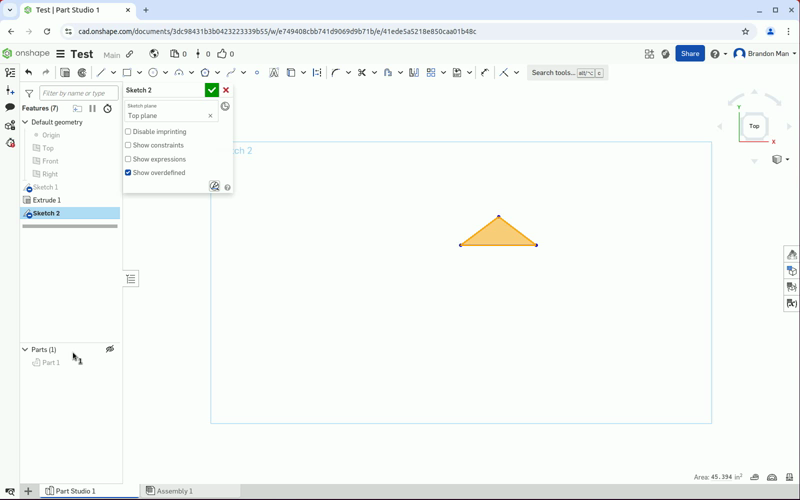
key(shift+y)
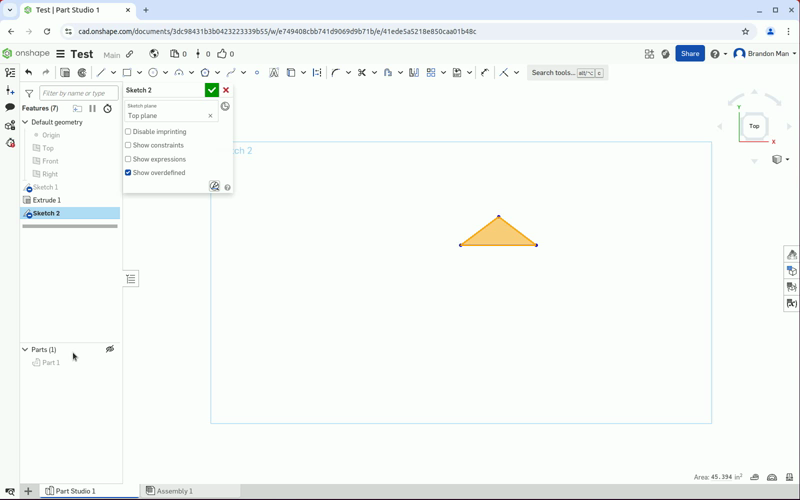
key(shift+e)
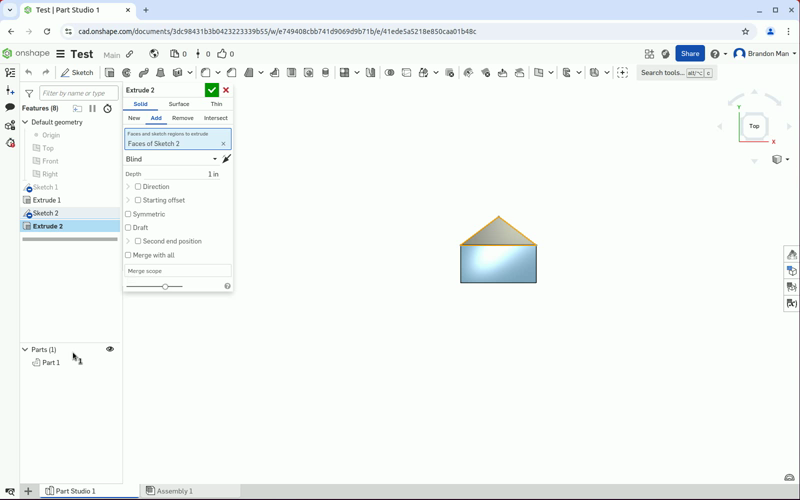
mouse_move(143, 106)
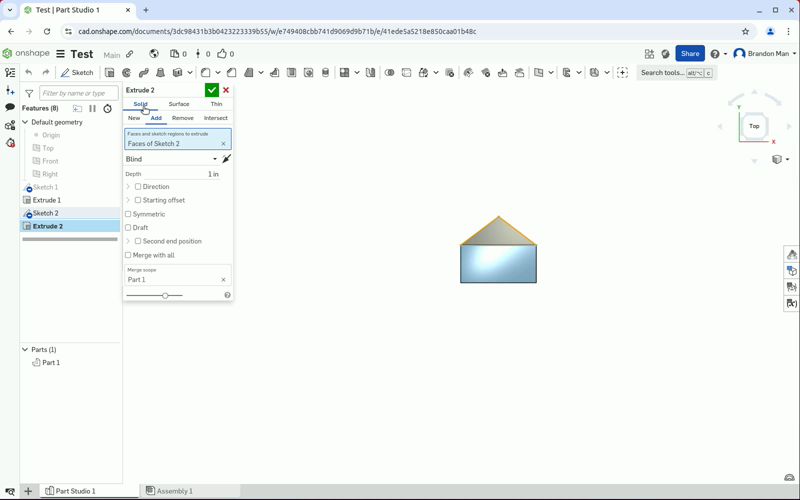
click(143, 106)
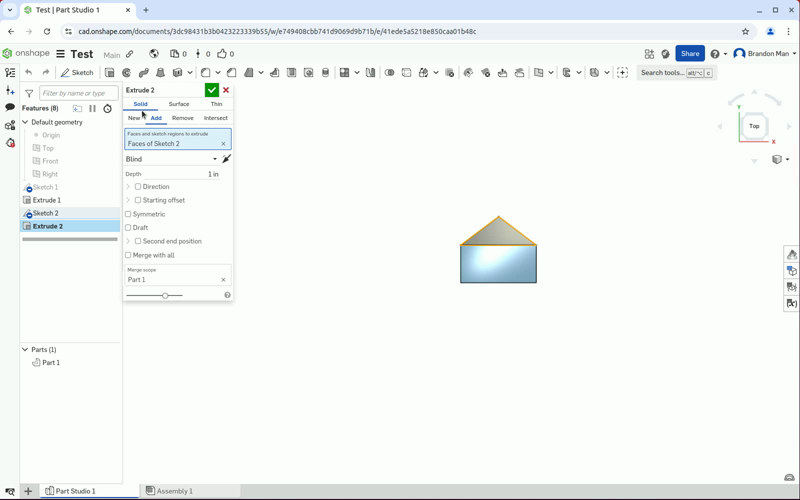
mouse_move(137, 120)
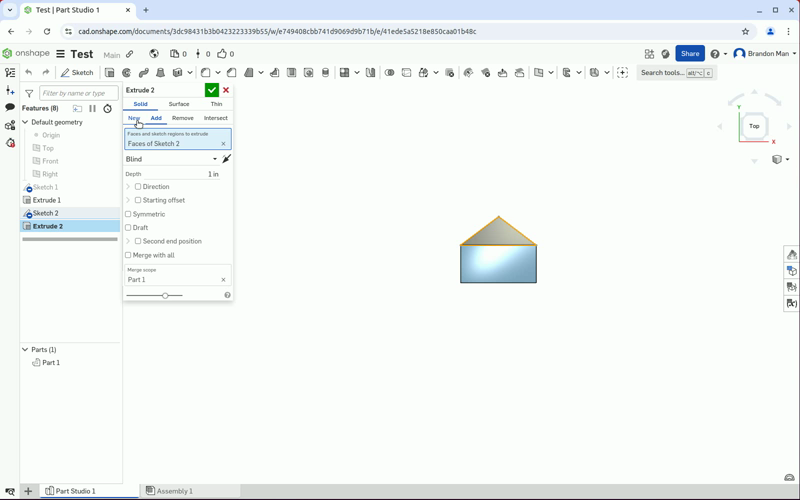
click(137, 120)
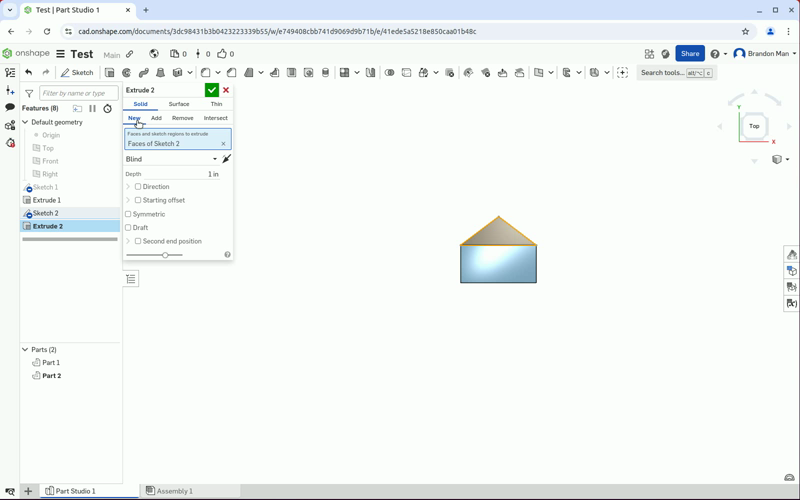
key(tab, 4)
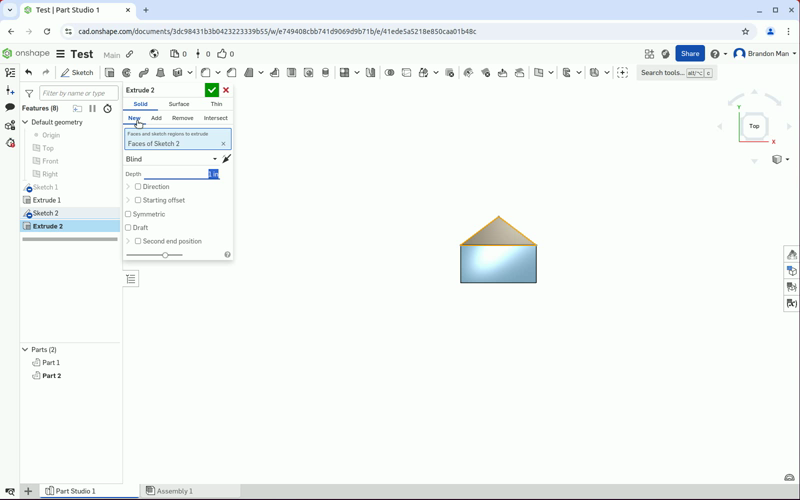
text(15.405)
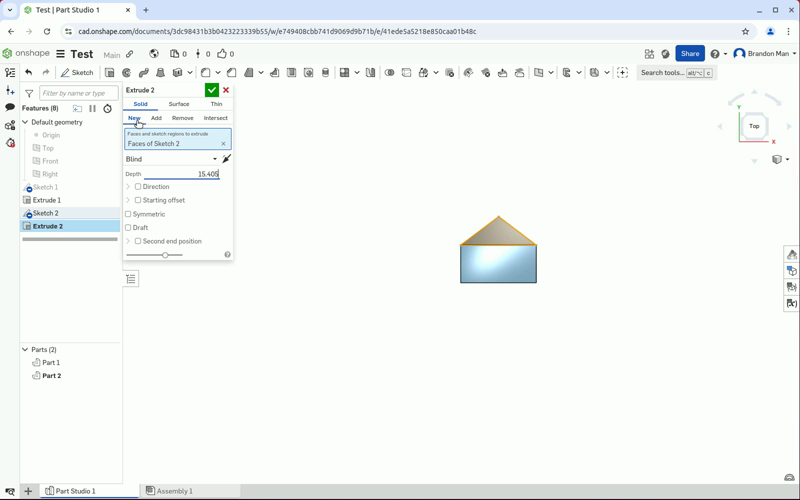
key(enter)
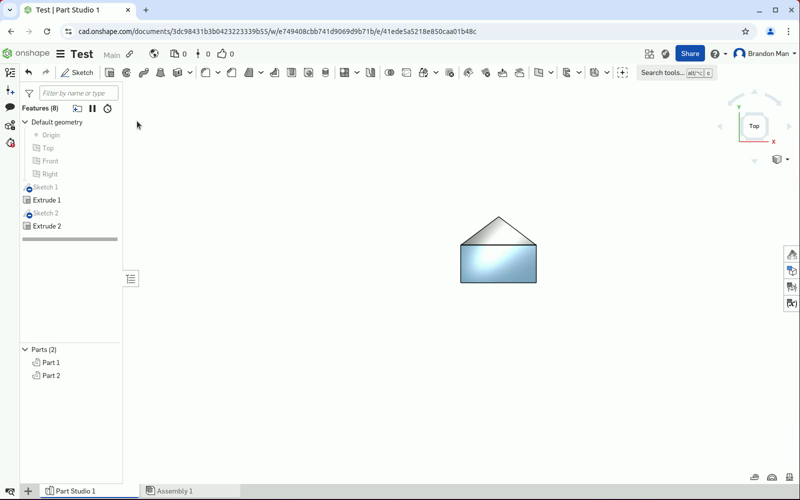
key(shift+h)
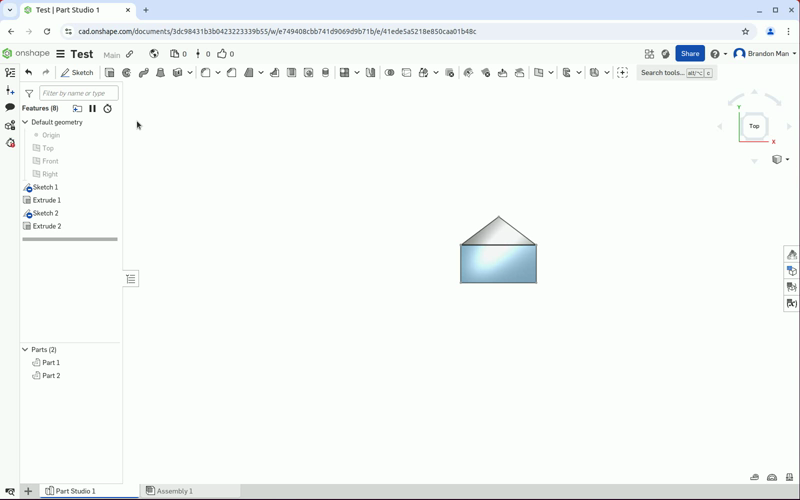
key(shift+h)
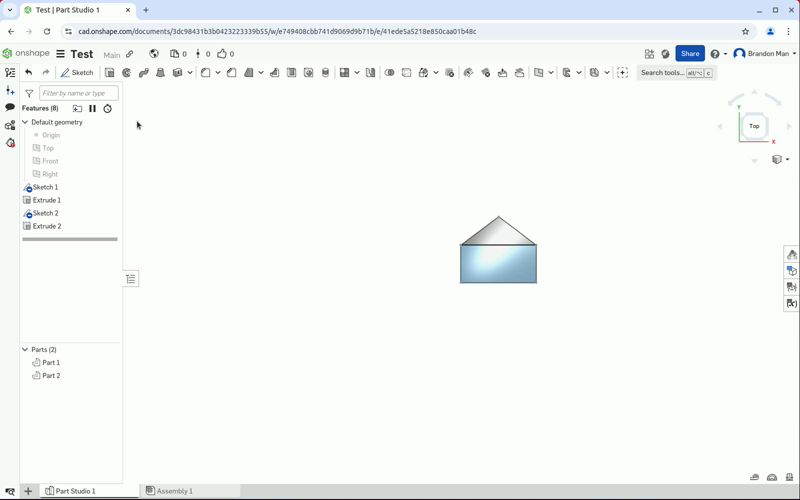
key(shift+7)
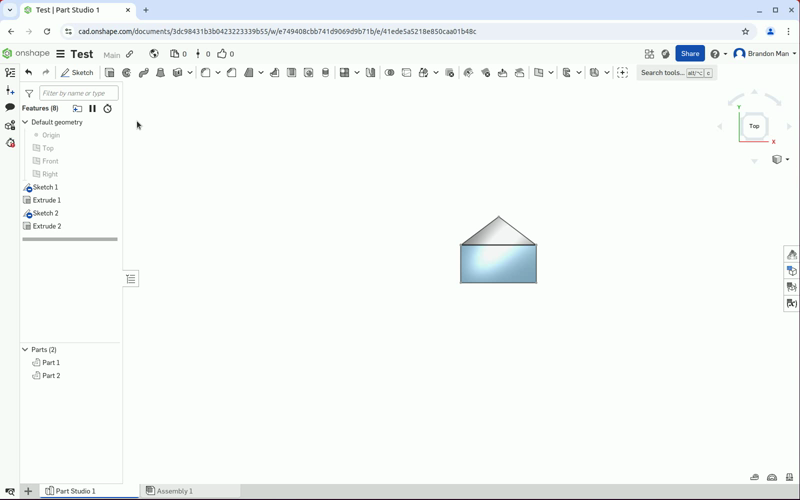
key(up, 3)
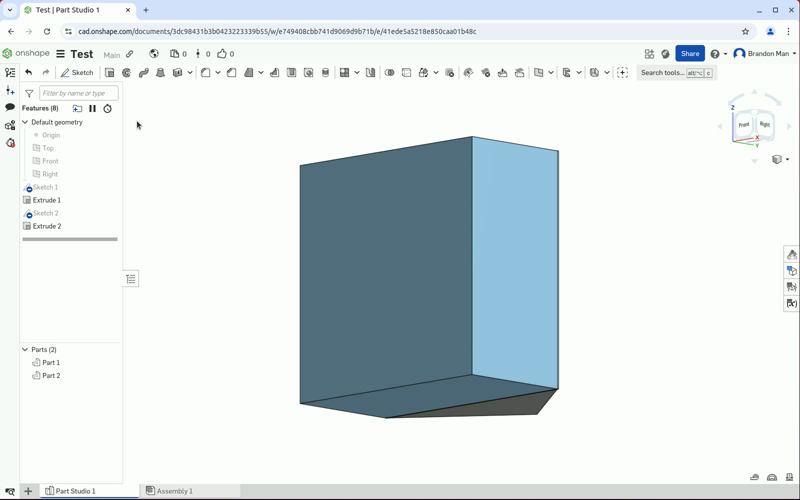
key(left, 3)
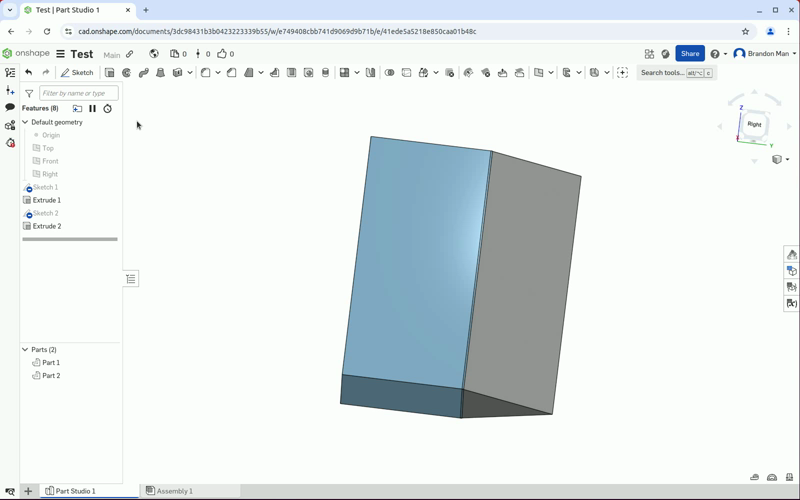
key(right, 3)
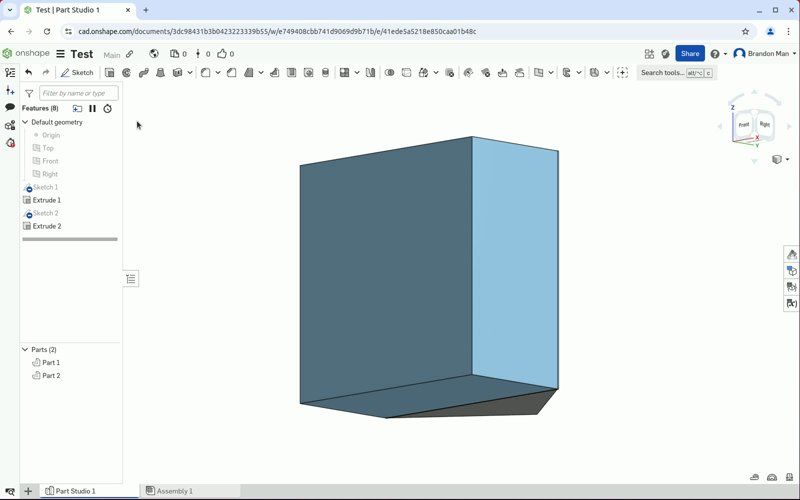
key(down, 3)
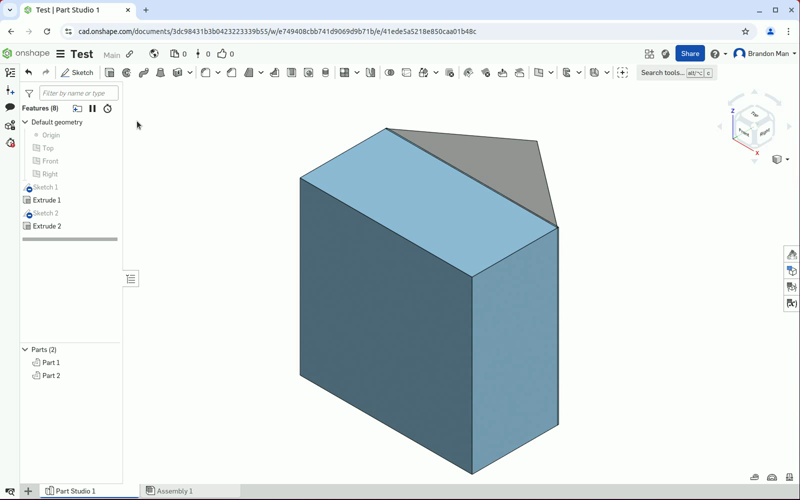
mouse_move(73, 189)
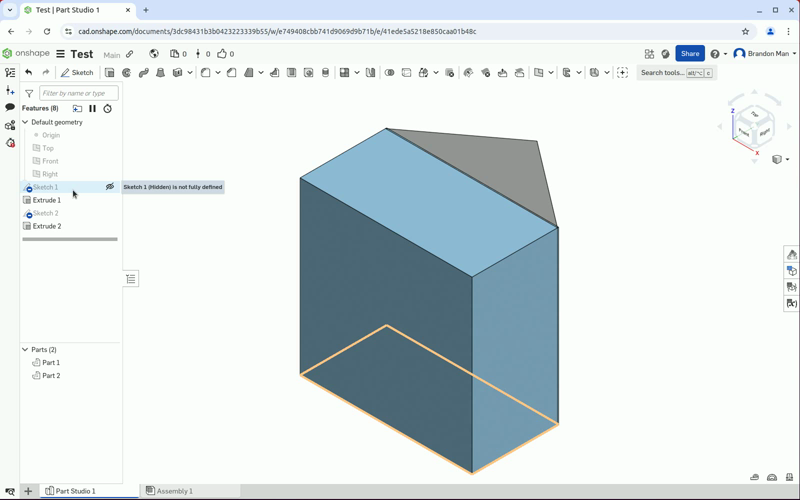
click(73, 189)